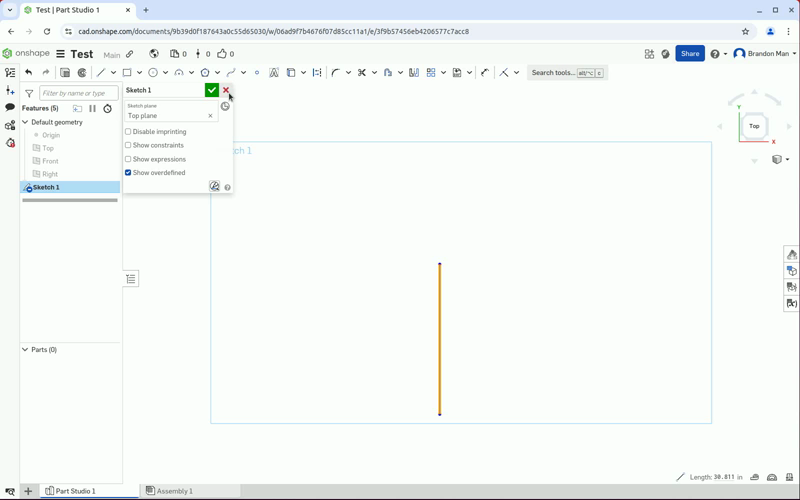
key(shift+h)
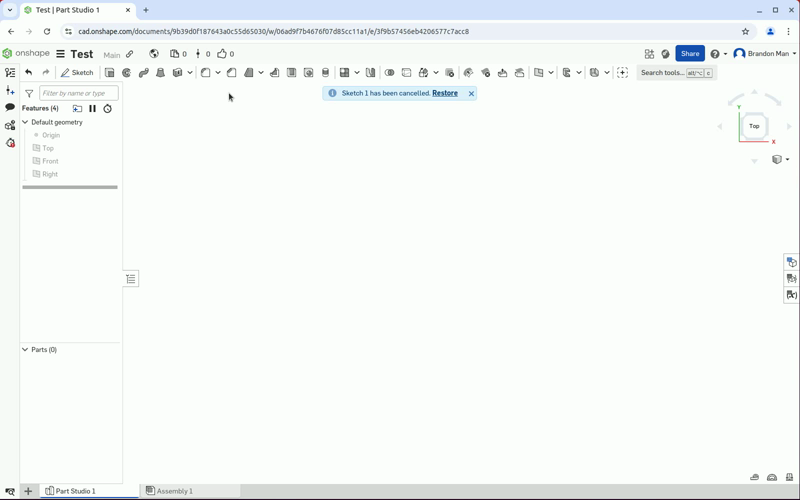
mouse_move(73, 352)
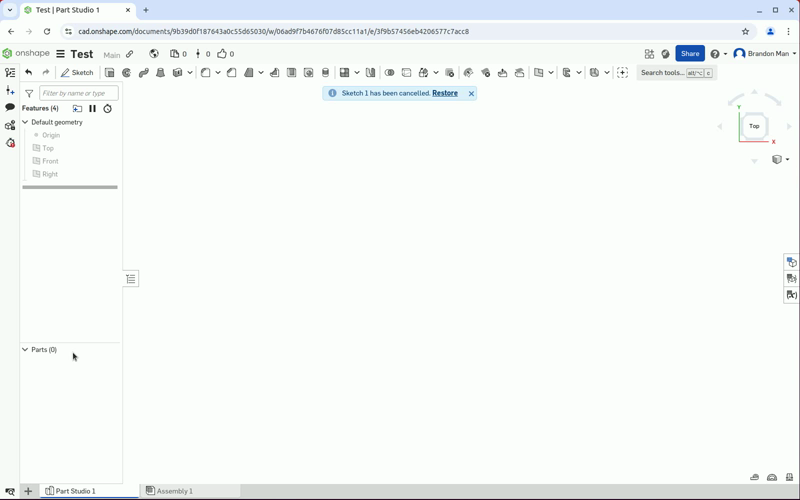
key(y)
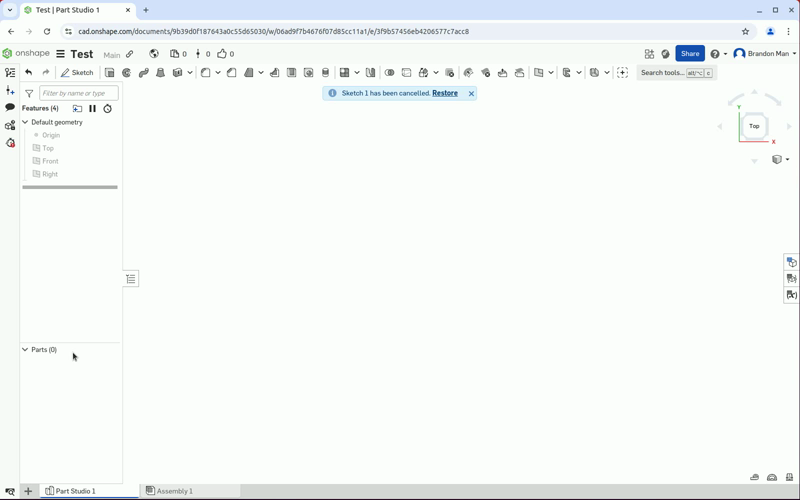
key(shift+p)
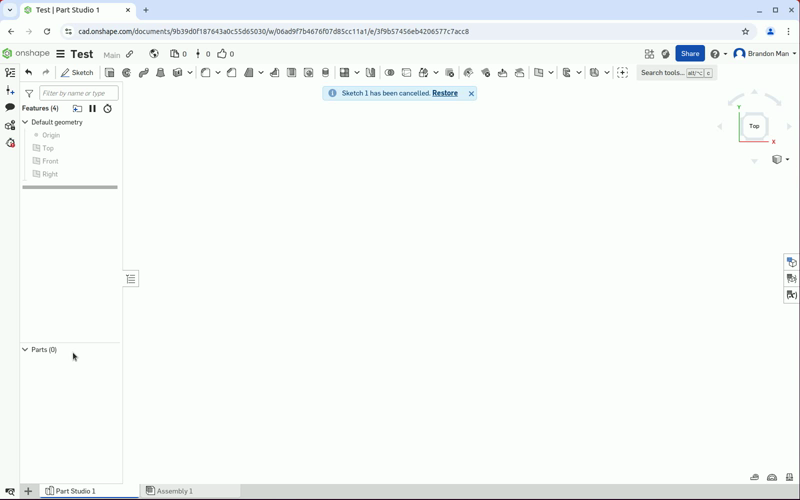
key(space)
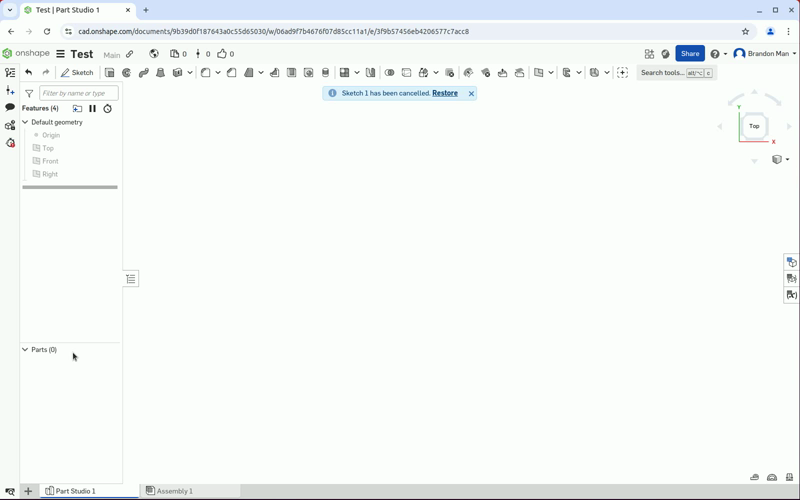
key_down(shift)
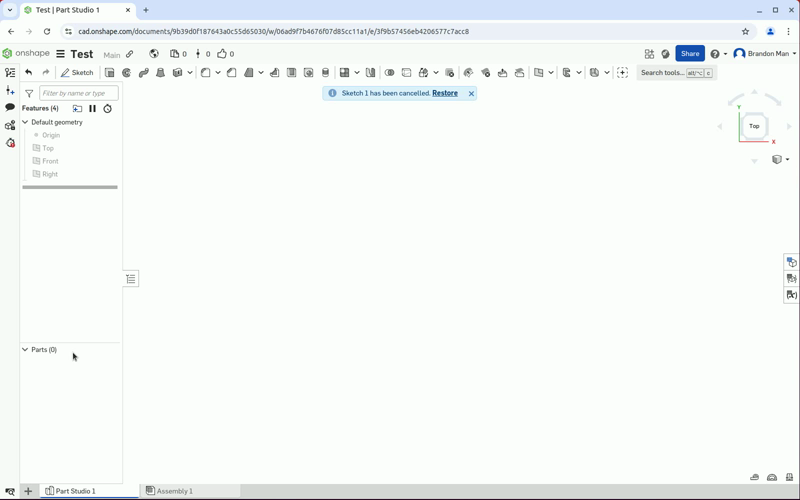
key(up)
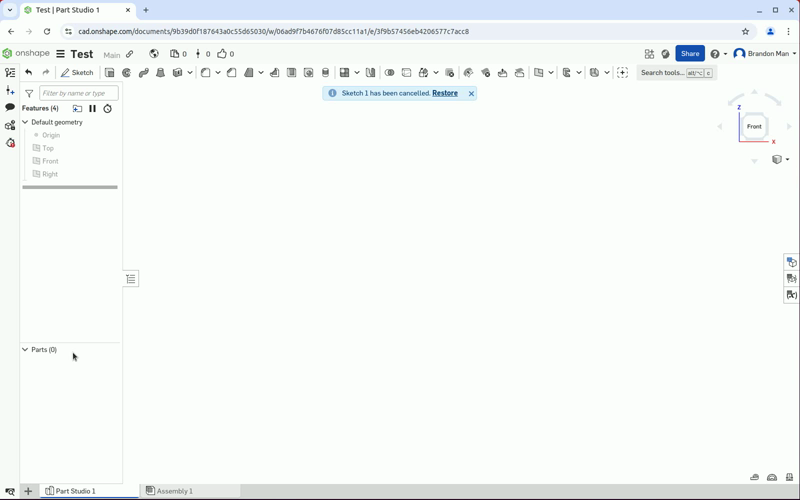
key_up(shift)
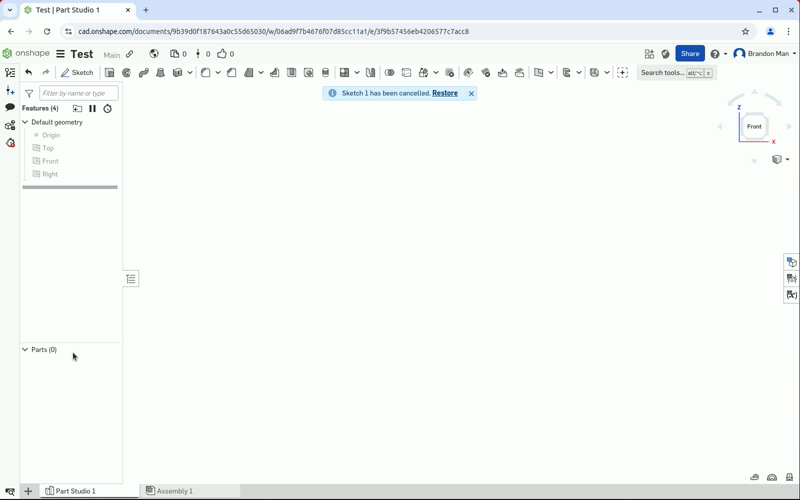
mouse_move(73, 352)
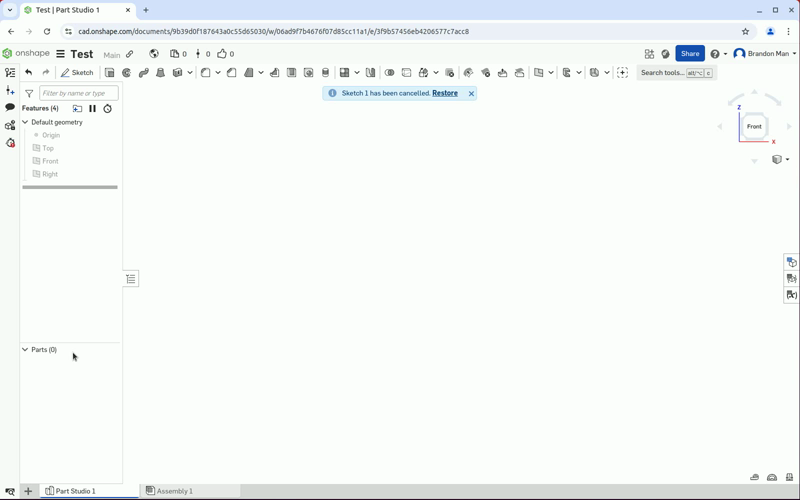
key(shift+y)
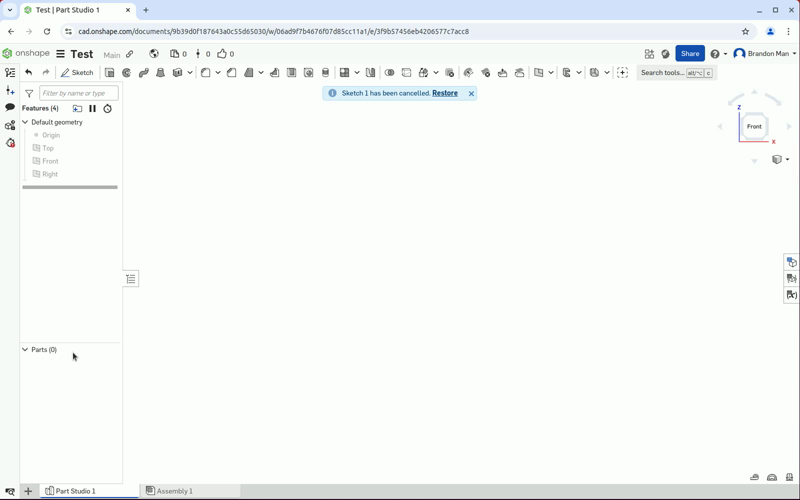
key(shift+s)
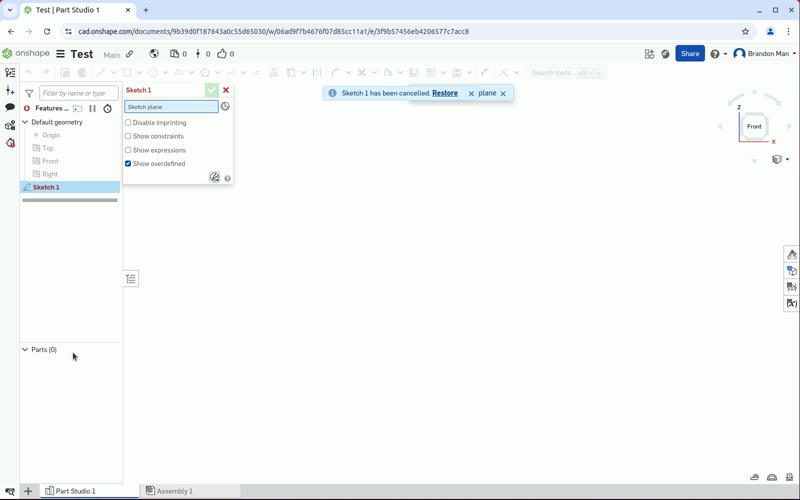
mouse_move(73, 163)
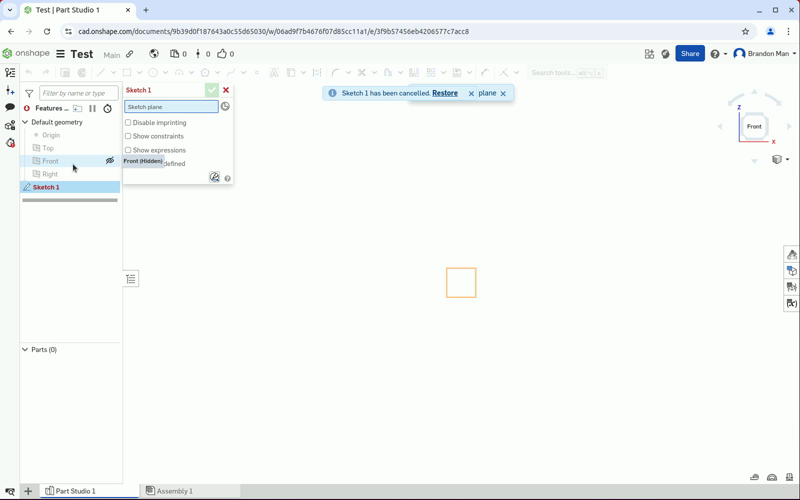
click(73, 163)
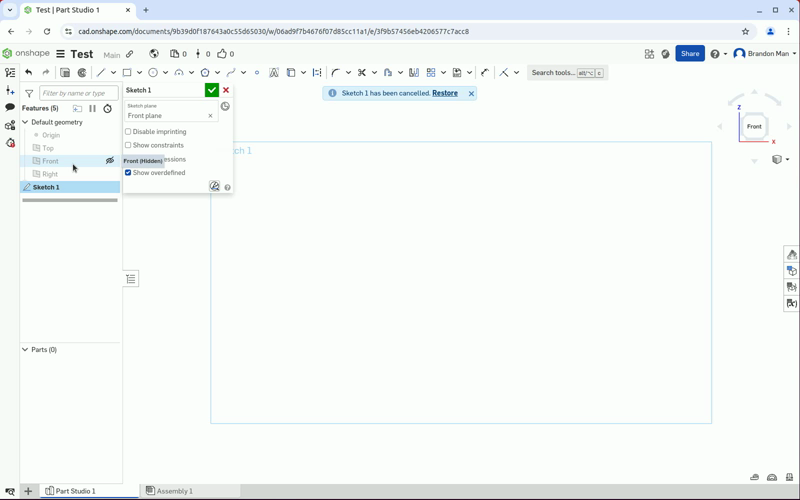
mouse_move(73, 352)
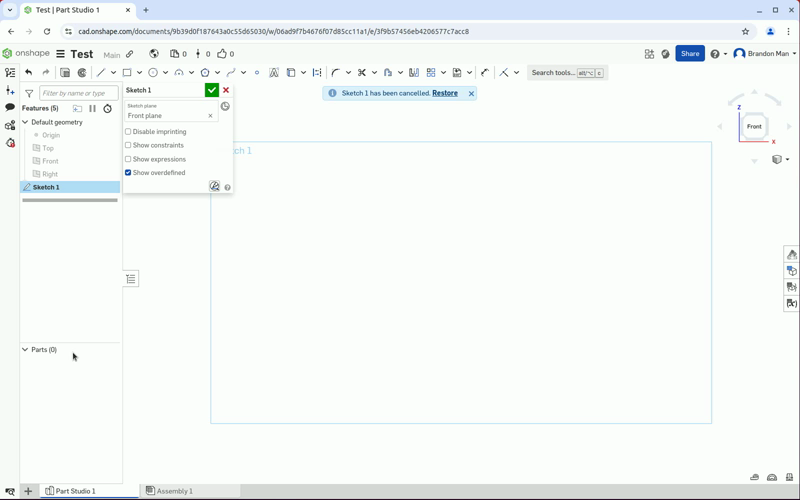
key(y)
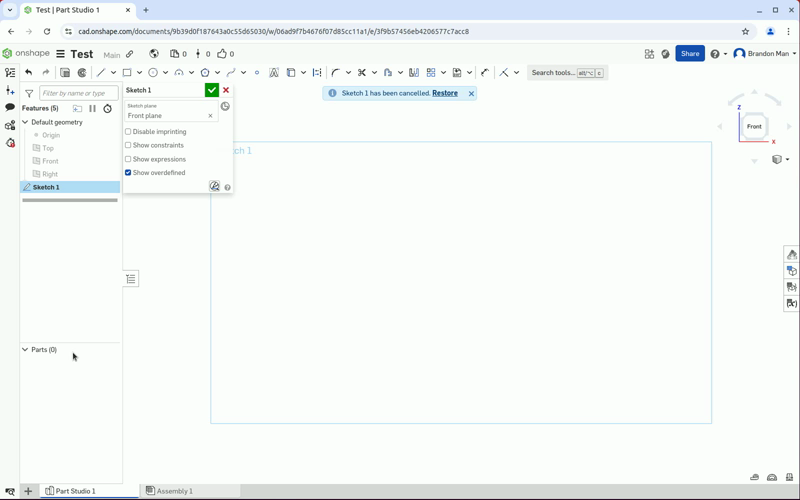
key(l)
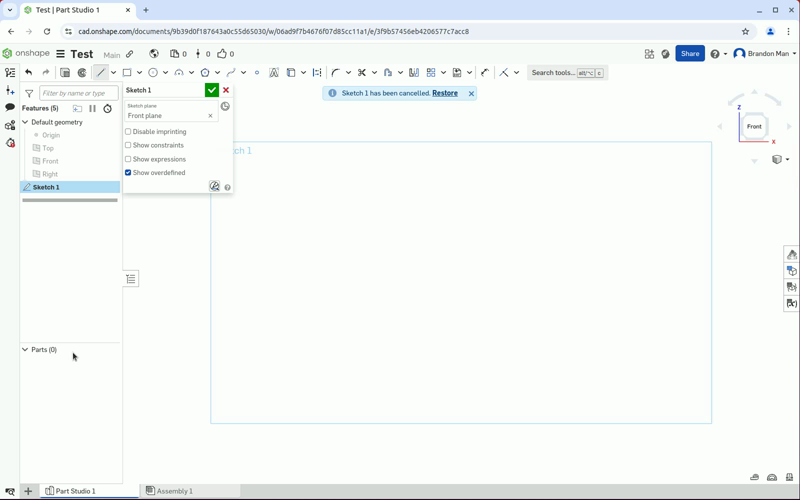
key_down(shift)
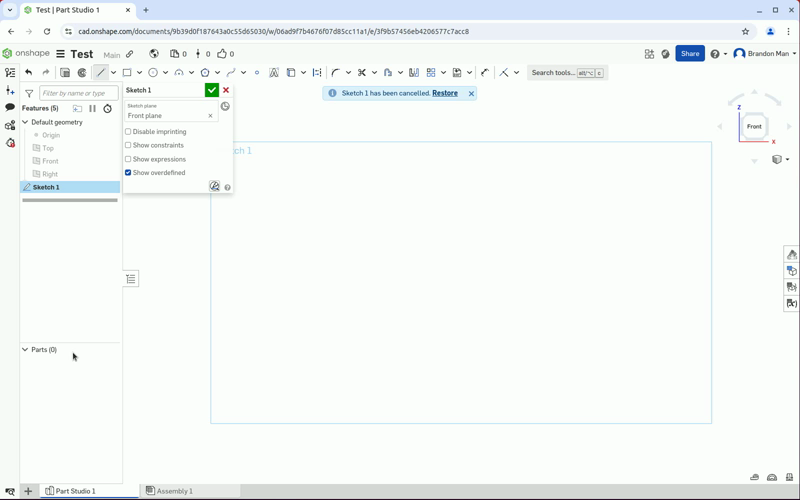
mouse_move(362, 369)
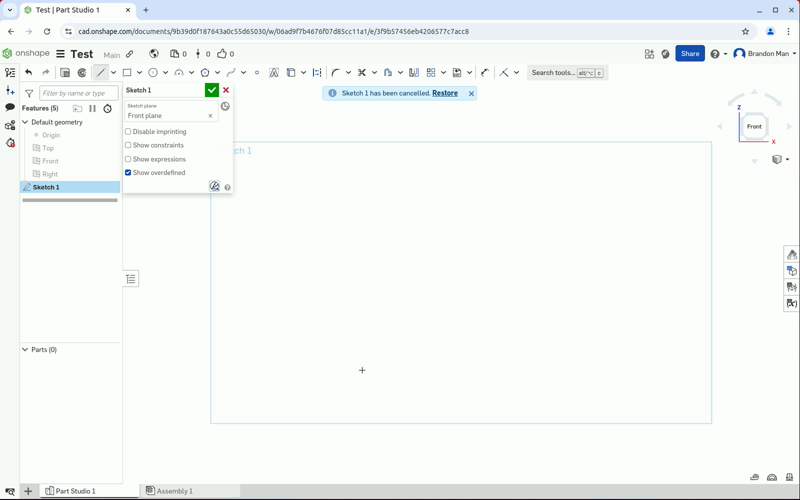
click(362, 369)
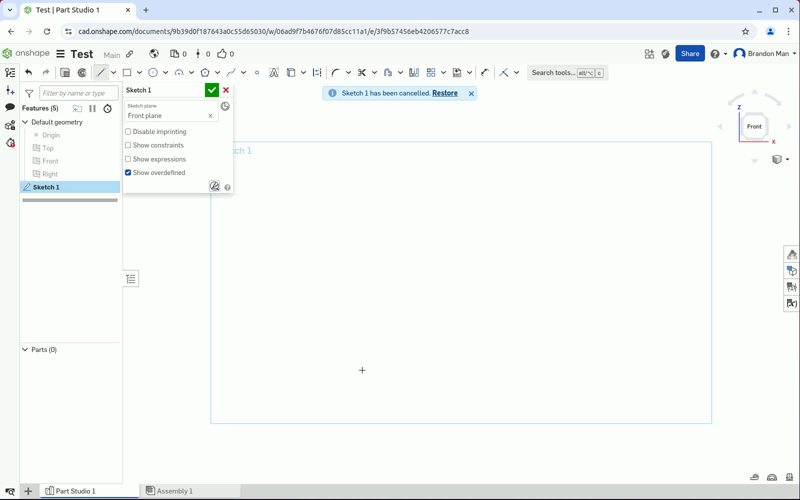
key_up(shift)
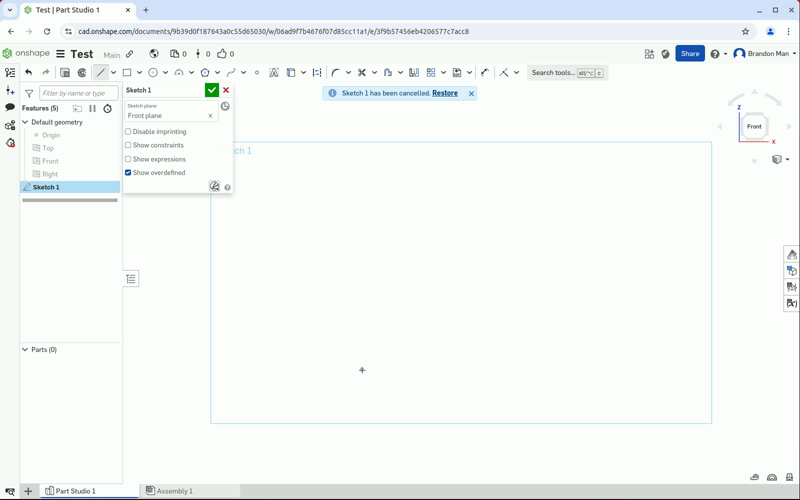
key_down(shift)
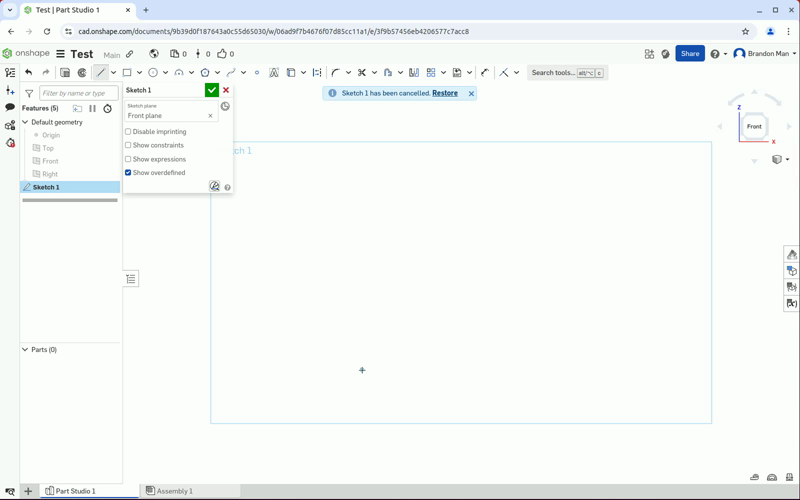
mouse_move(572, 369)
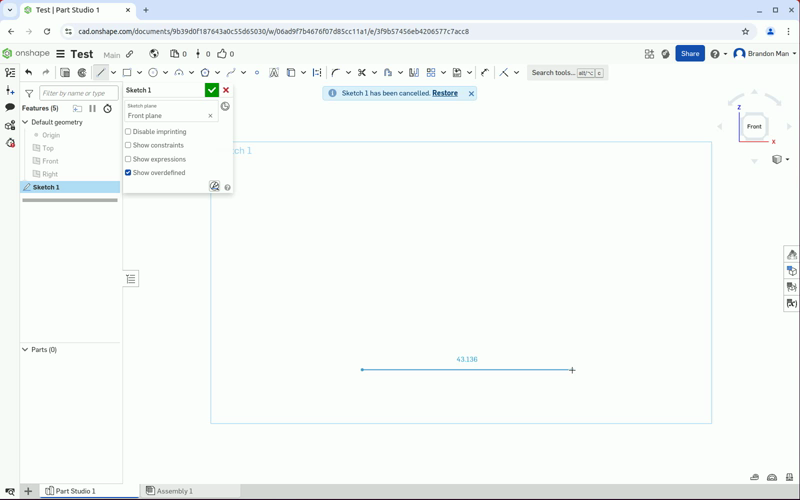
click(572, 369)
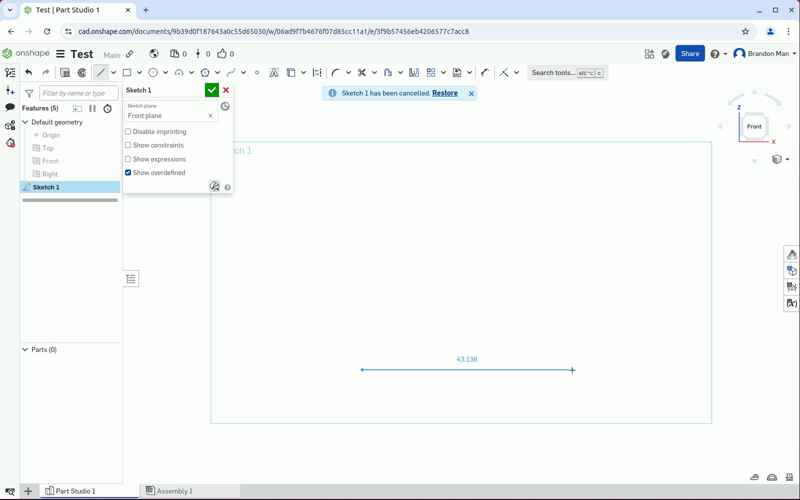
key_up(shift)
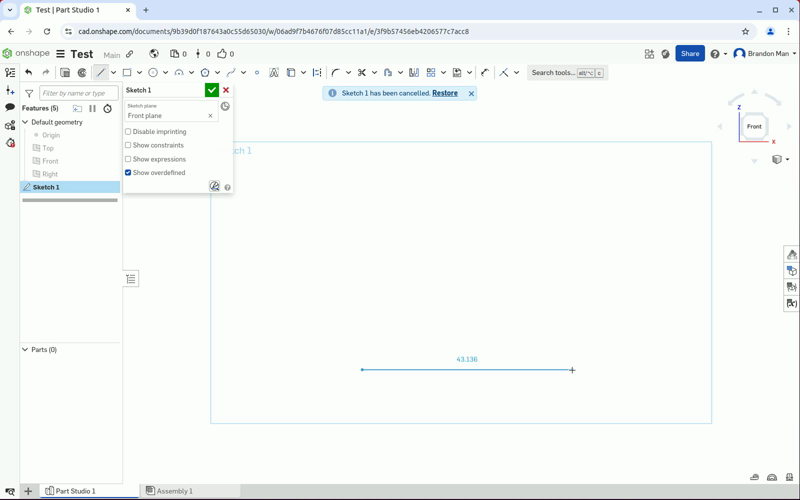
key_down(shift)
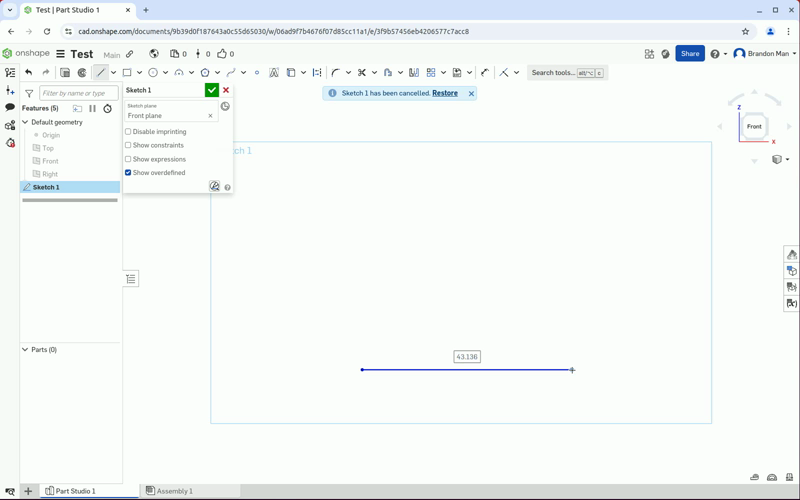
mouse_move(486, 283)
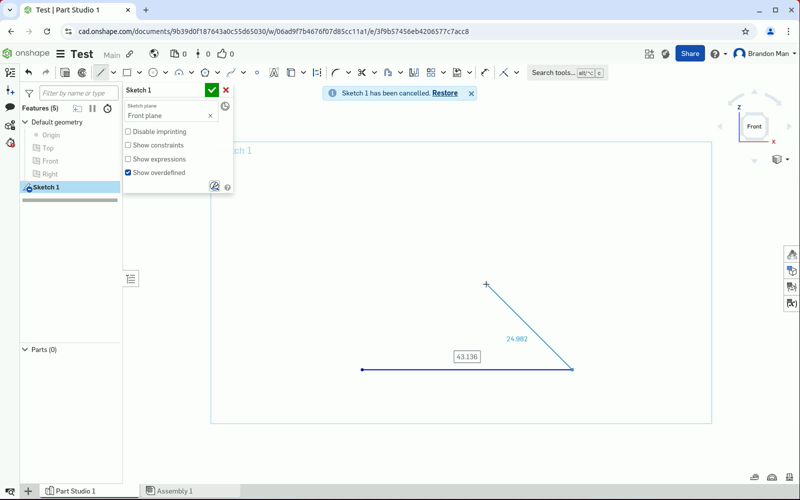
click(486, 283)
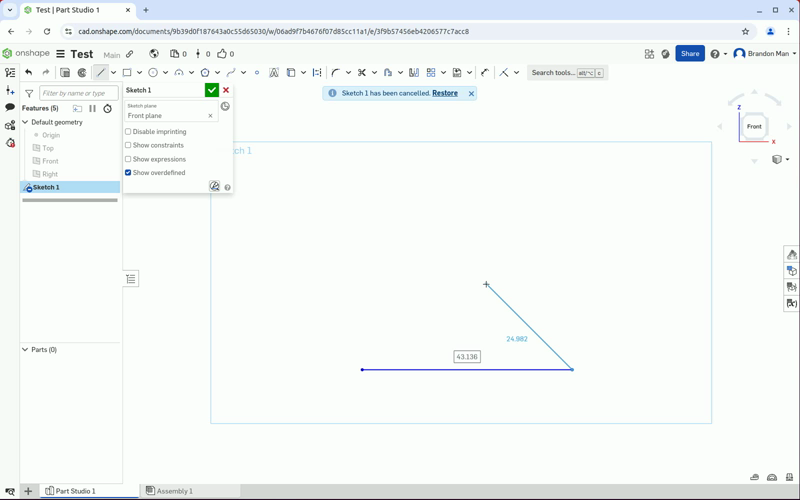
key_up(shift)
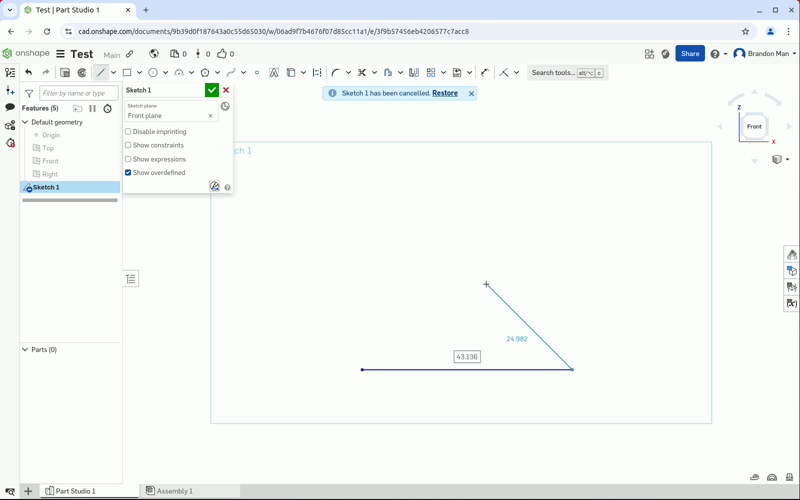
key_down(shift)
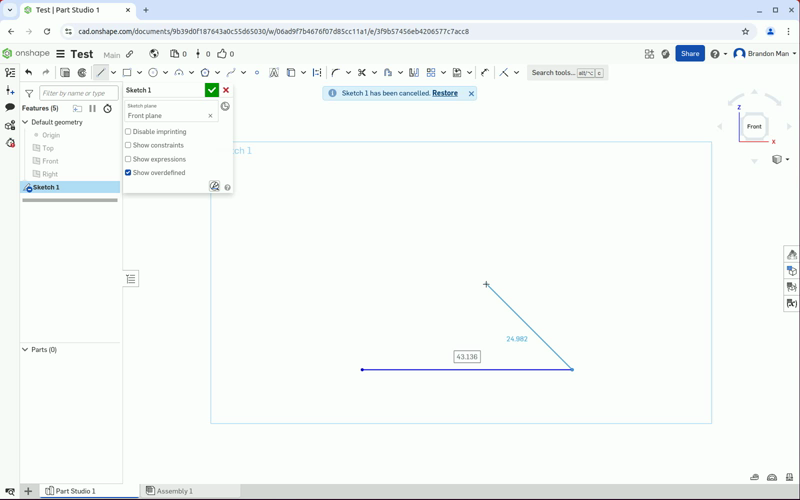
mouse_move(516, 283)
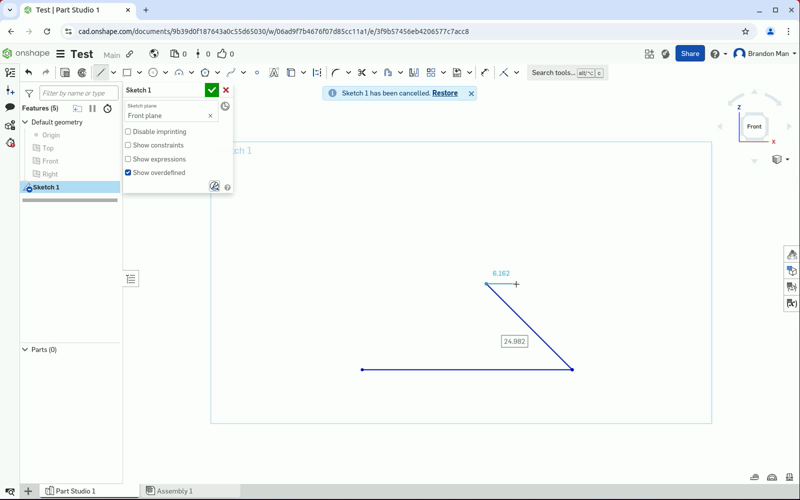
mouse_move(448, 283)
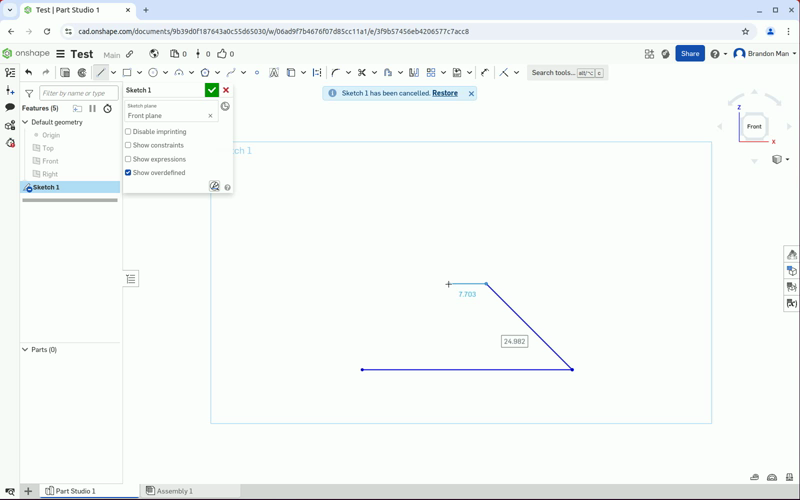
click(448, 283)
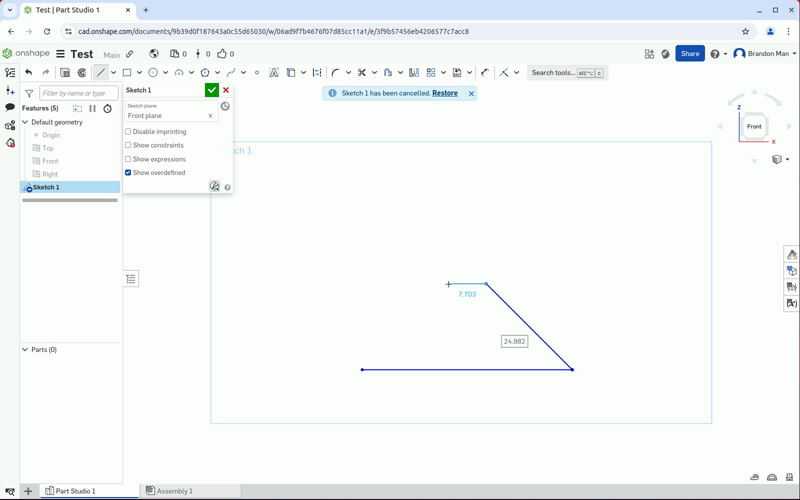
key_up(shift)
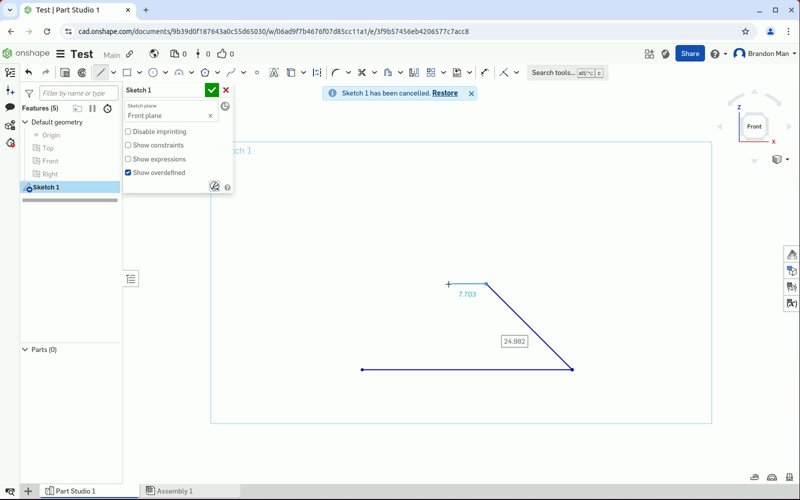
key_down(shift)
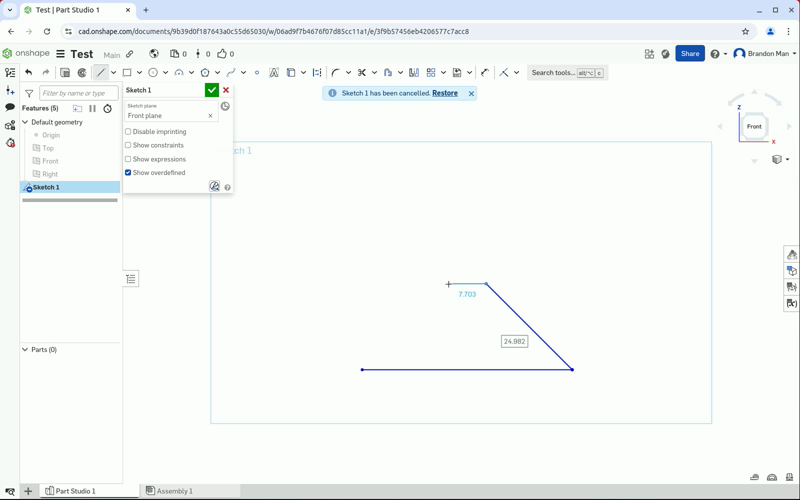
mouse_move(362, 369)
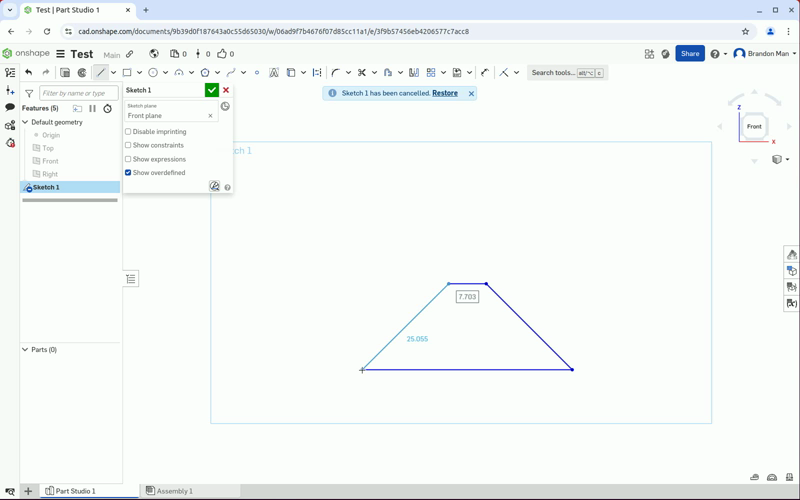
key_up(shift)
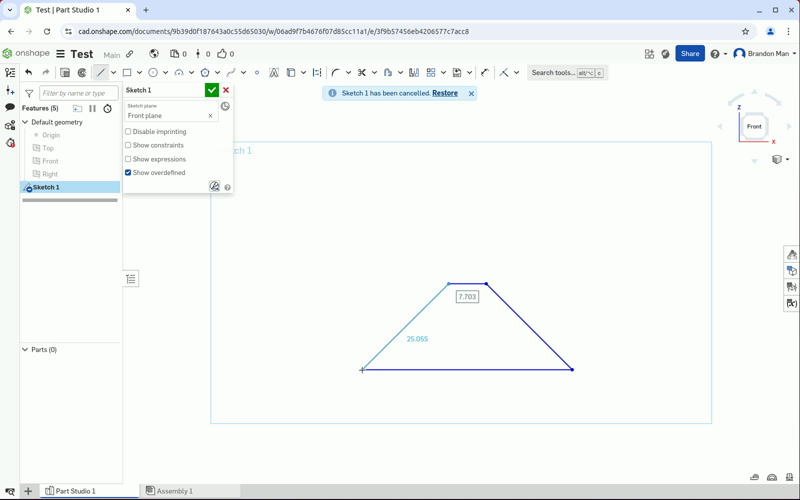
click(362, 369)
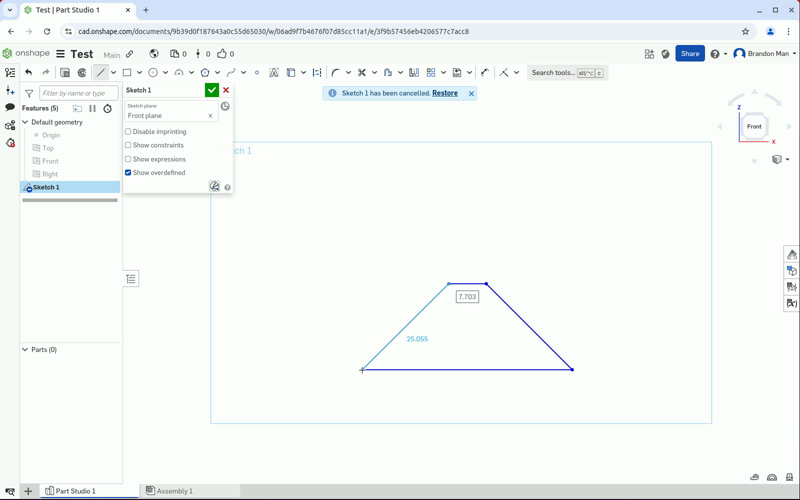
key(esc)
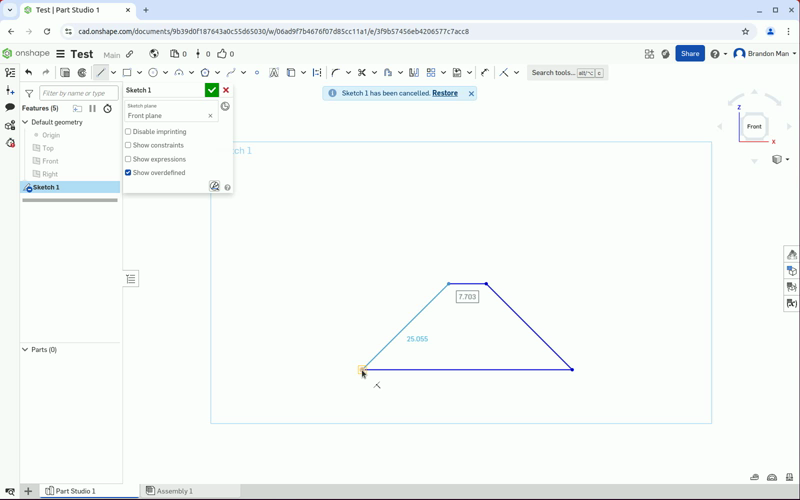
mouse_move(505, 321)
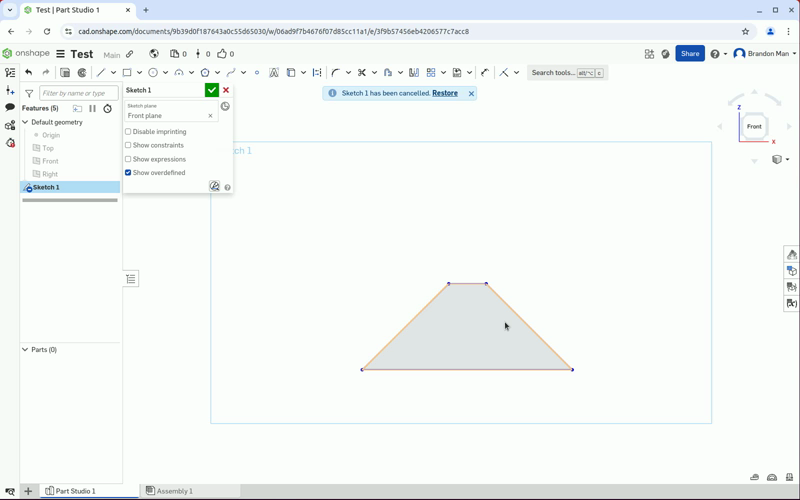
click(505, 321)
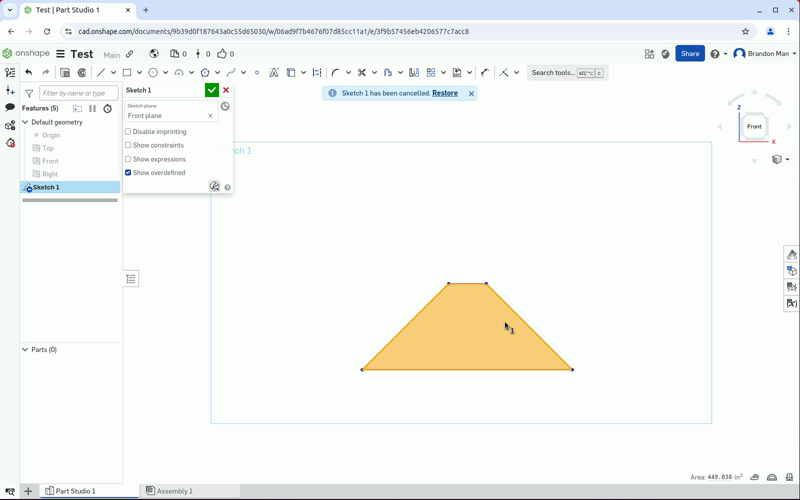
mouse_move(73, 352)
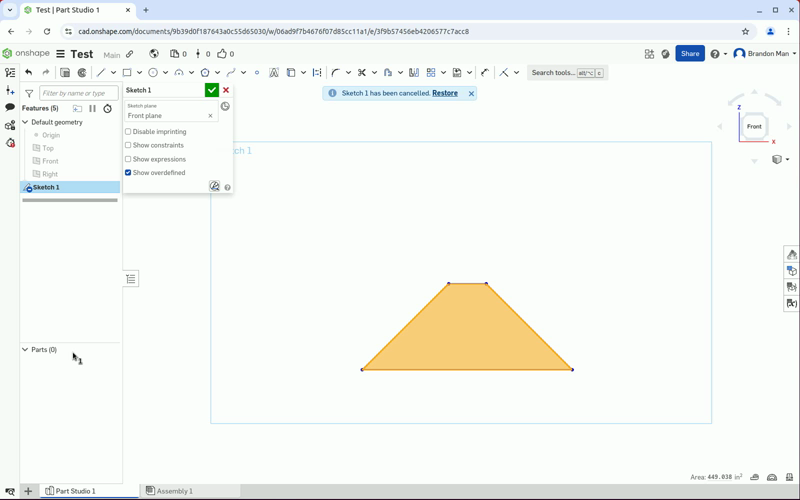
key(shift+y)
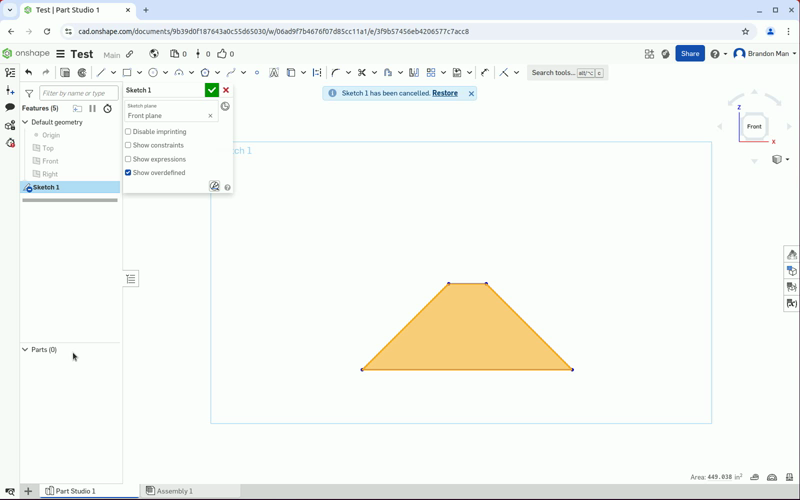
key(shift+e)
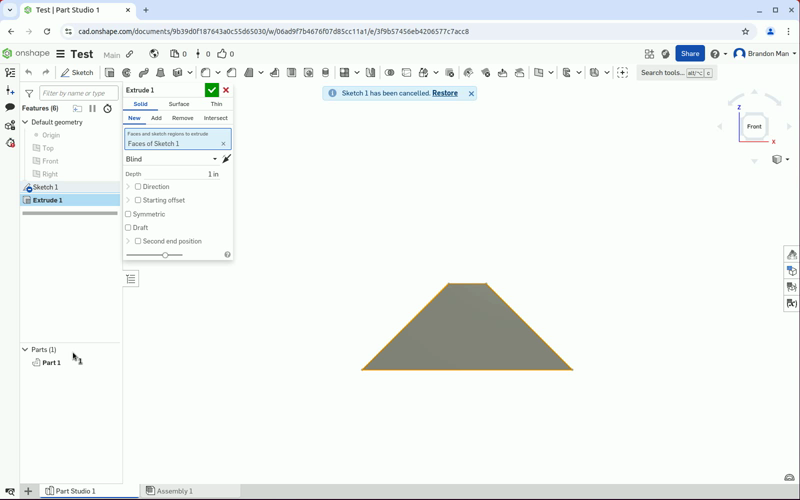
mouse_move(143, 106)
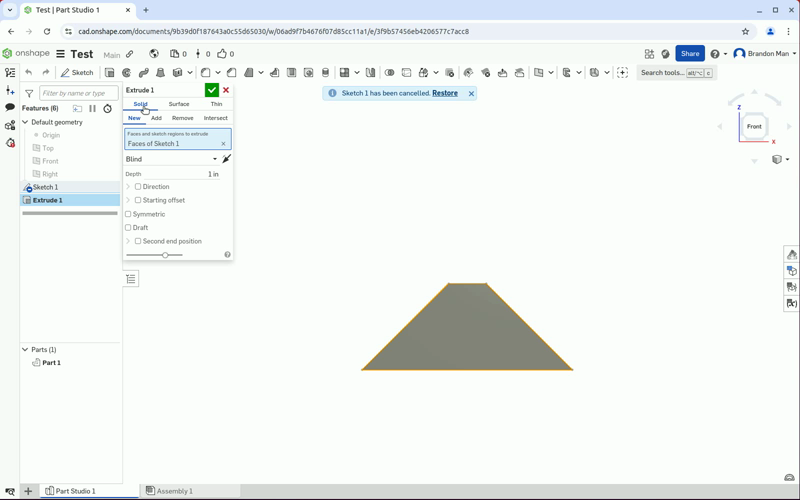
click(143, 106)
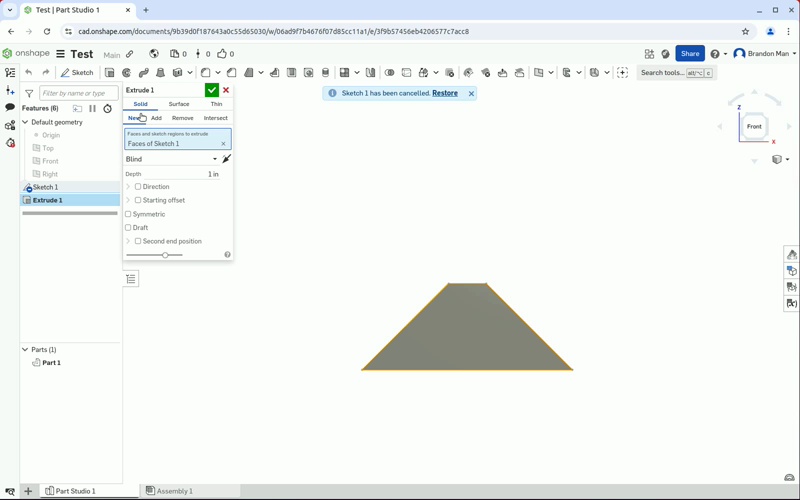
mouse_move(137, 120)
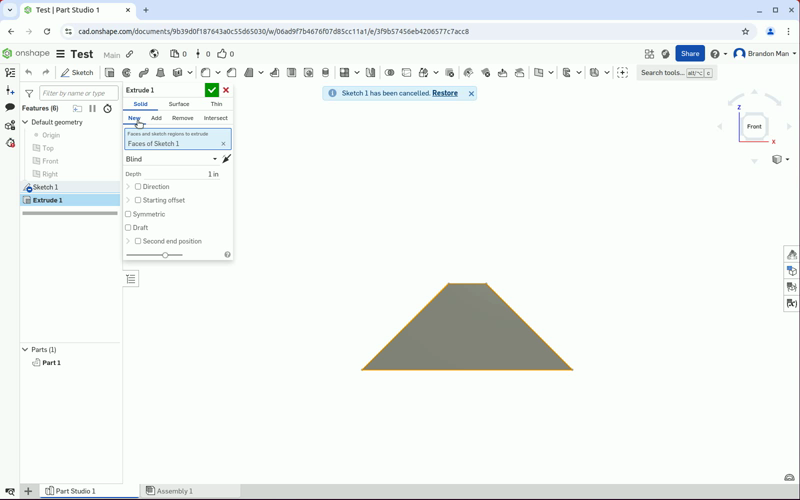
click(137, 120)
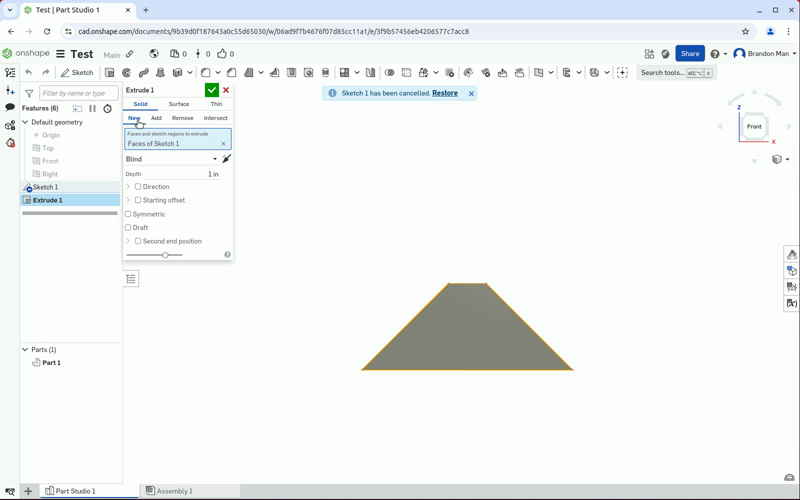
key(tab, 4)
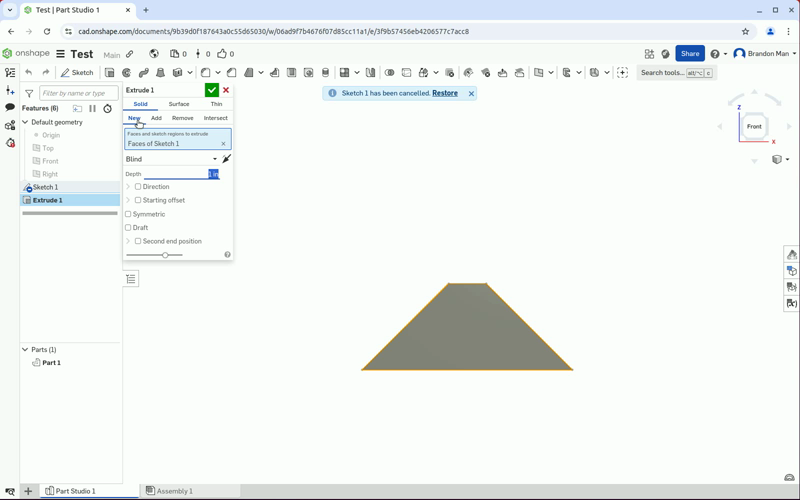
text(0.241)
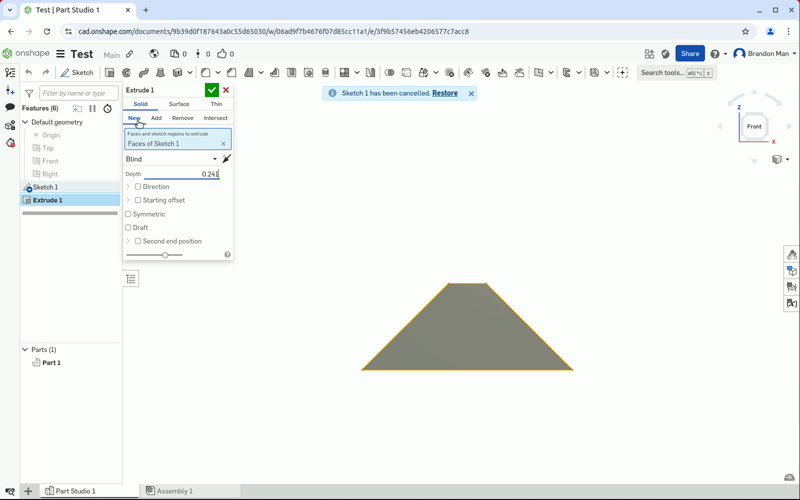
key(enter)
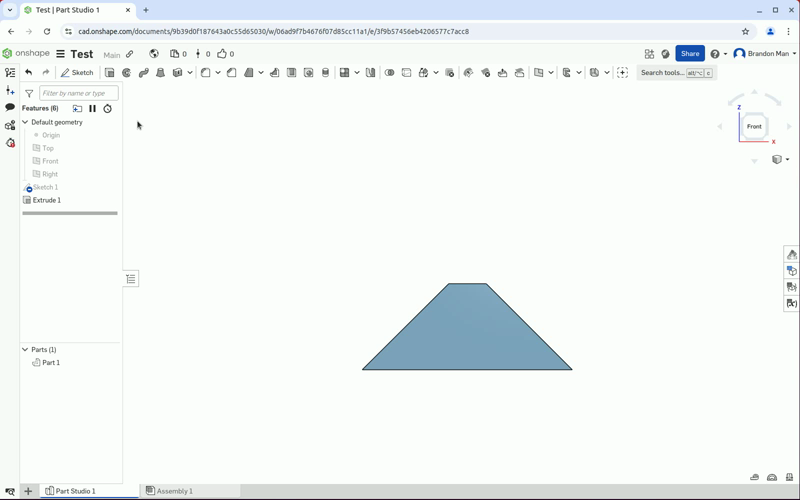
key(shift+h)
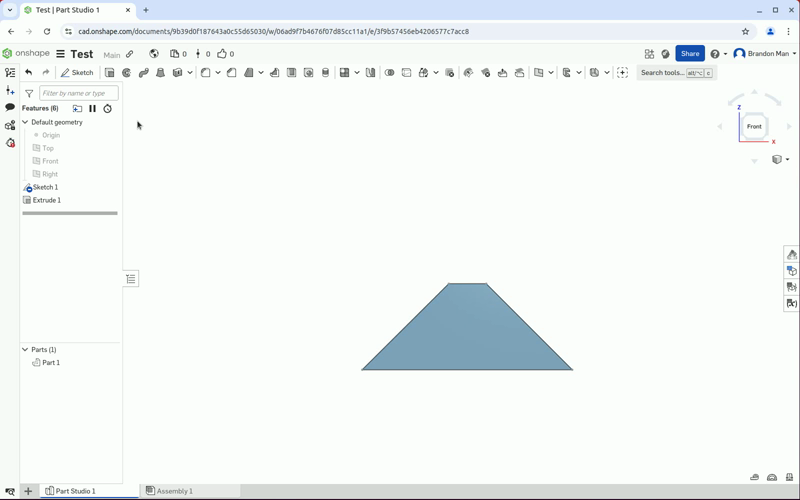
key(shift+h)
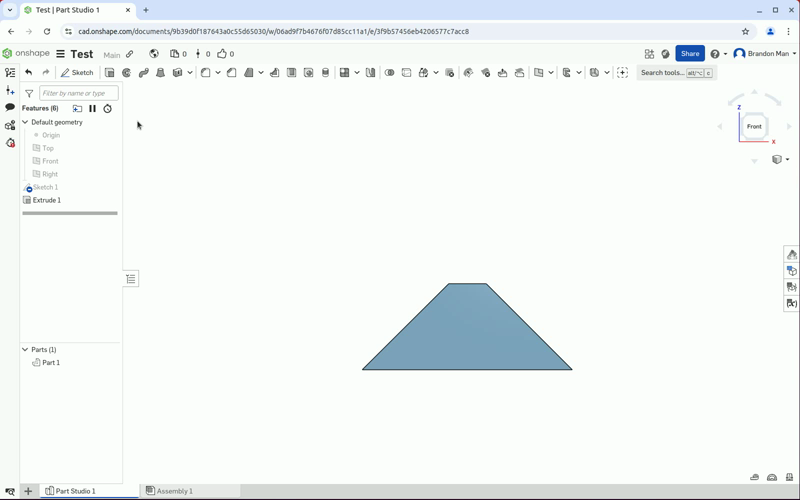
mouse_move(73, 189)
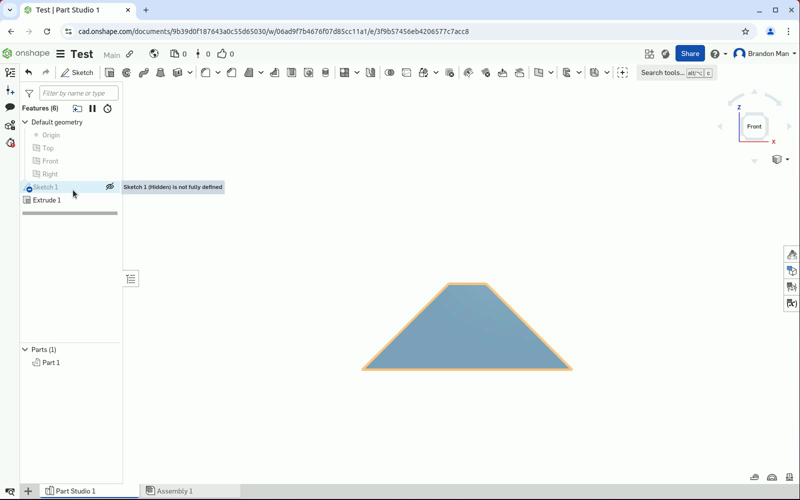
click(73, 189)
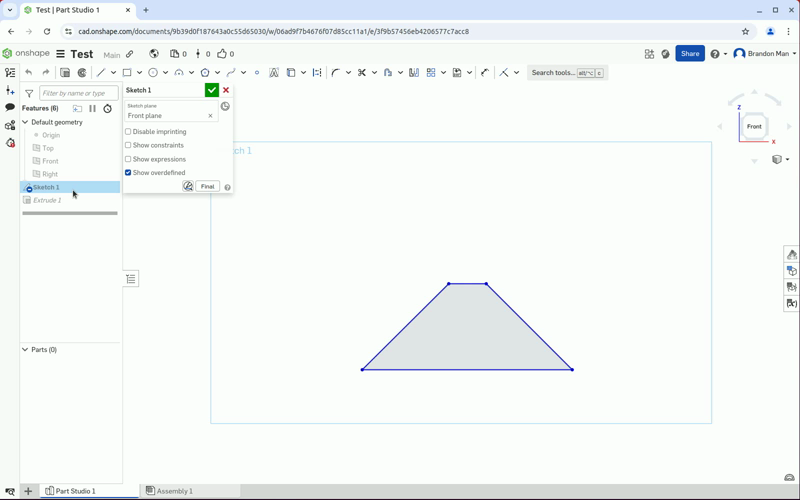
mouse_move(229, 92)
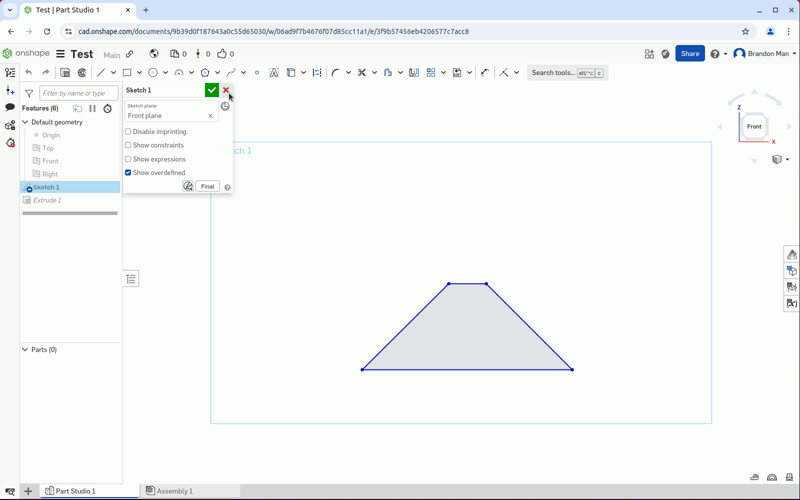
click(229, 92)
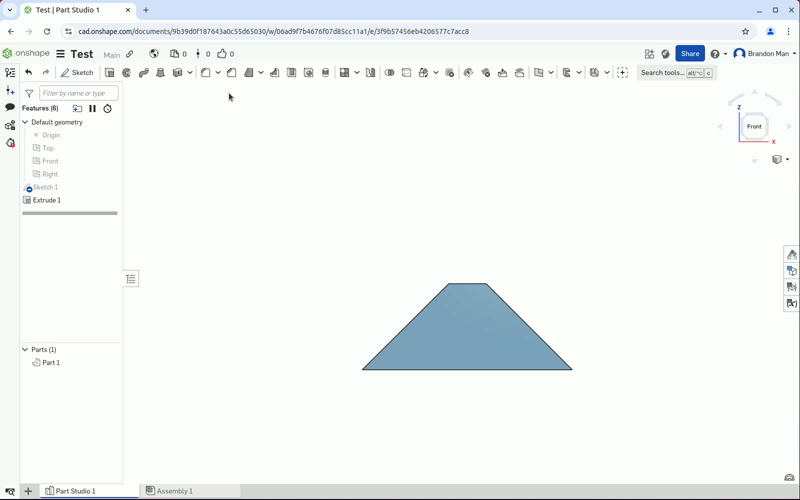
mouse_move(73, 352)
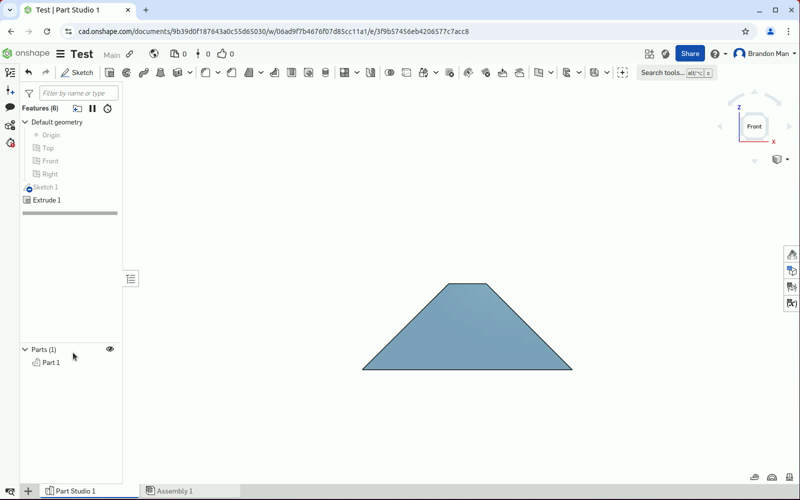
key(y)
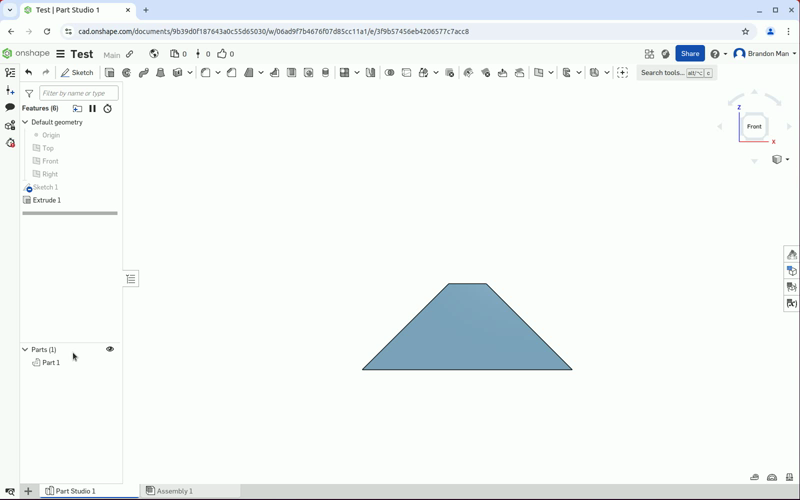
key(shift+p)
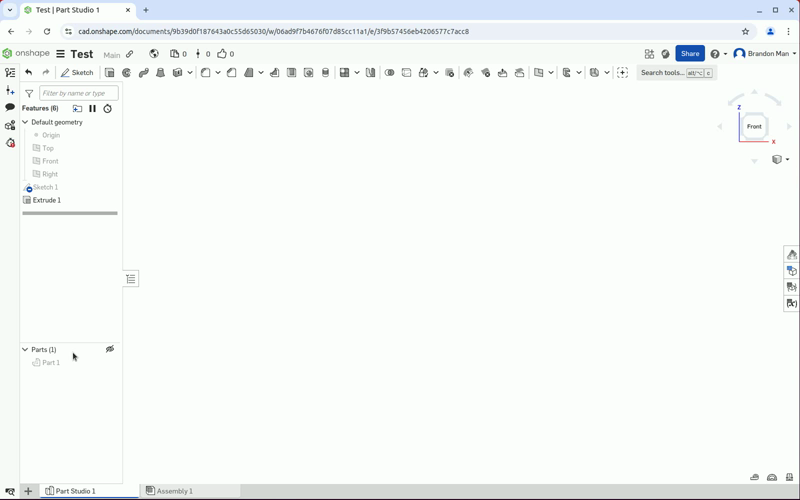
key(space)
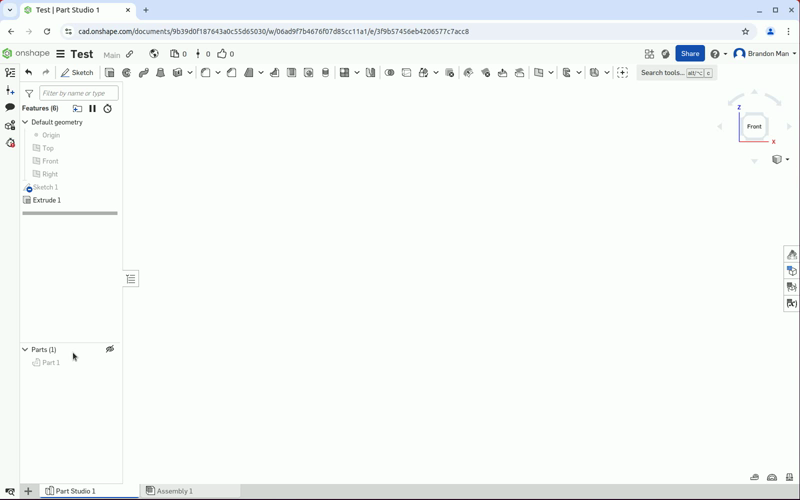
key_down(shift)
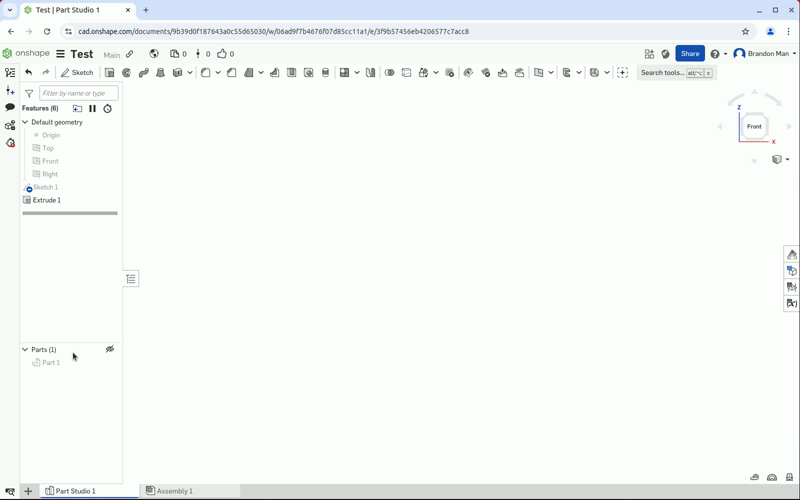
key(down)
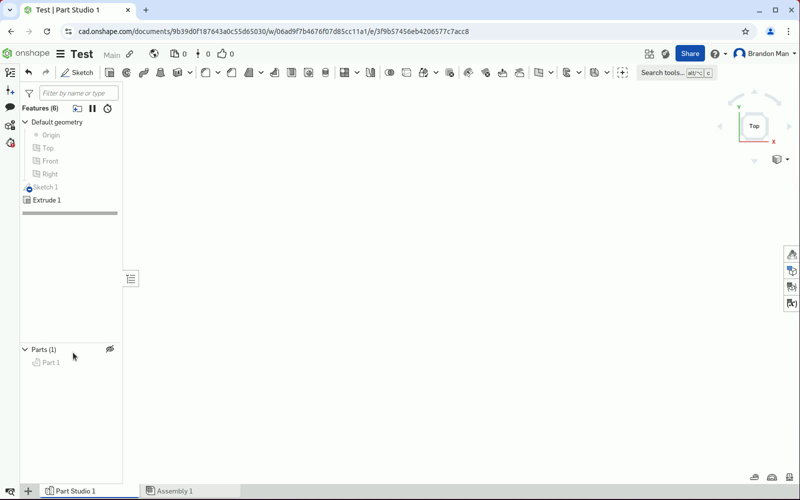
key_up(shift)
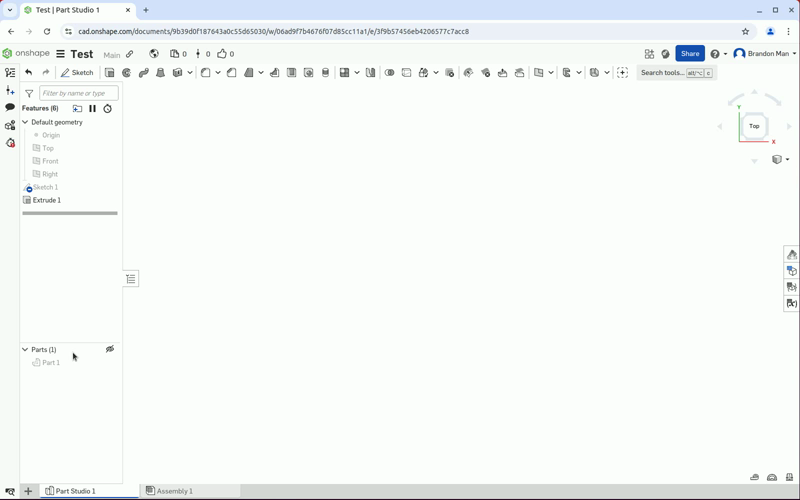
mouse_move(73, 352)
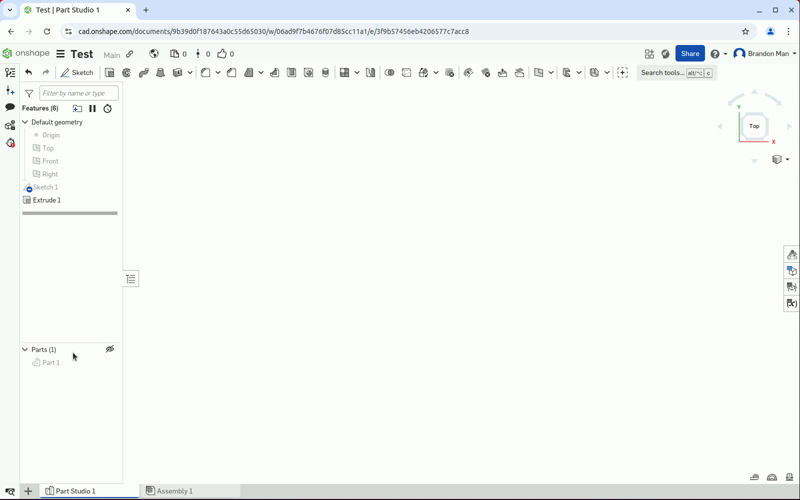
key(shift+y)
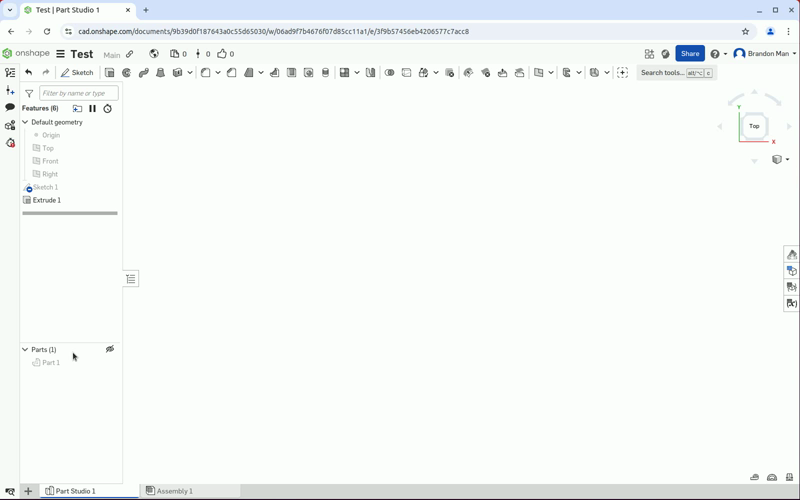
key(shift+s)
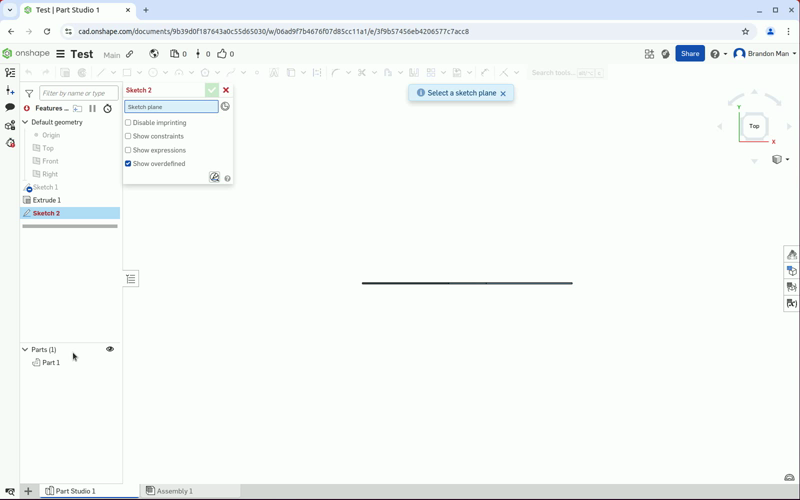
mouse_move(73, 150)
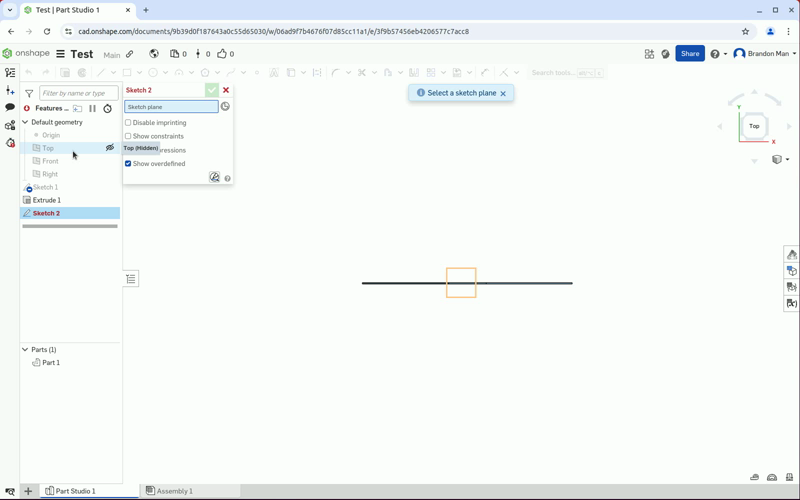
click(73, 150)
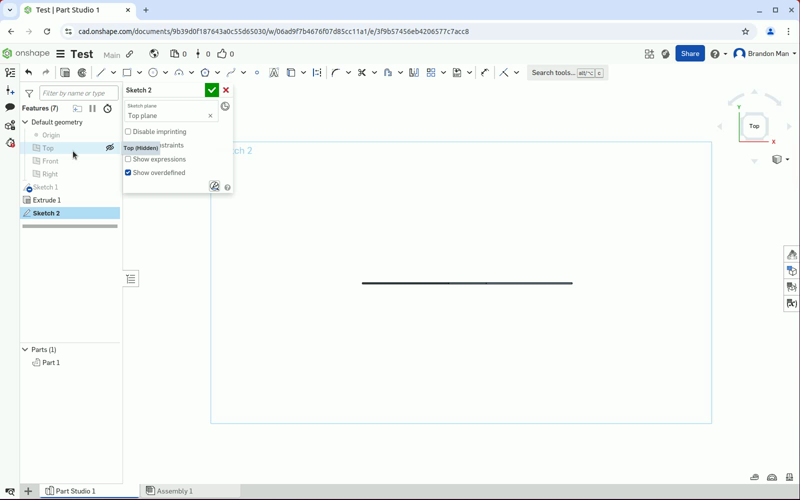
mouse_move(73, 352)
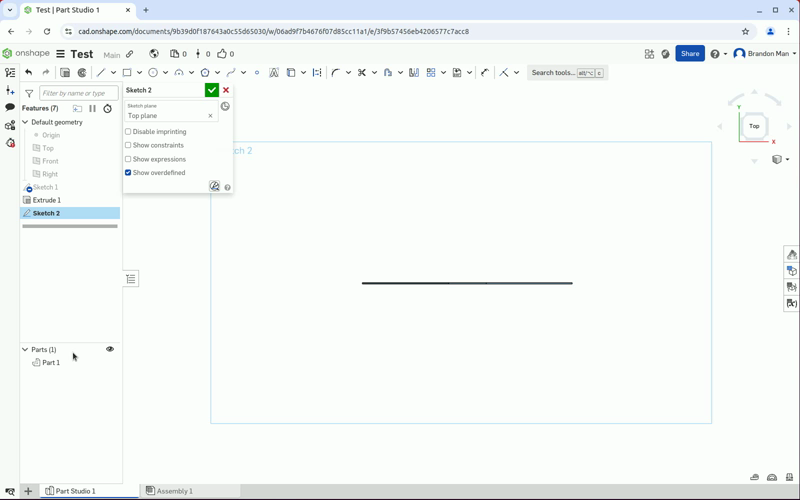
key(y)
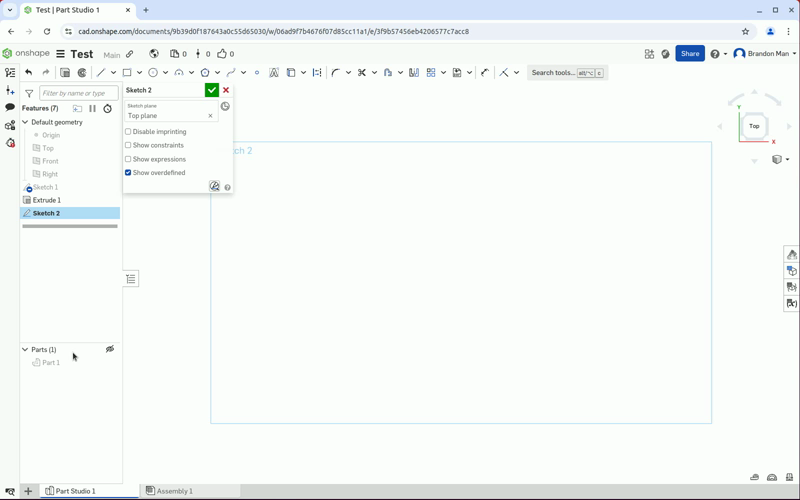
key(l)
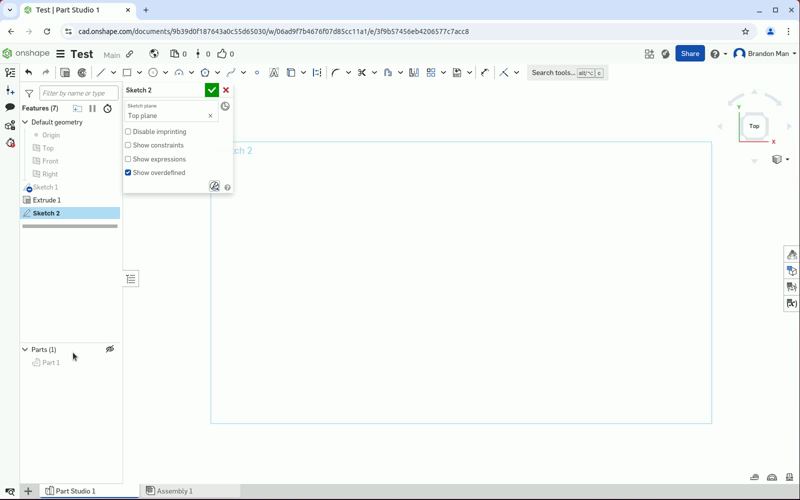
key_down(shift)
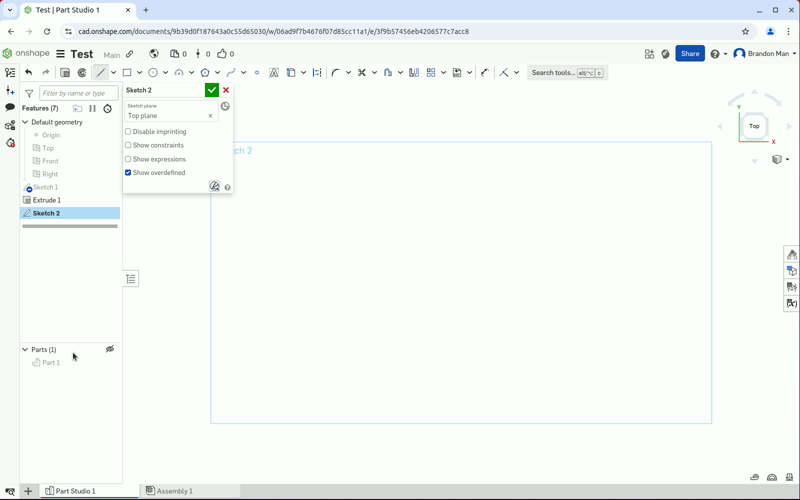
mouse_move(449, 282)
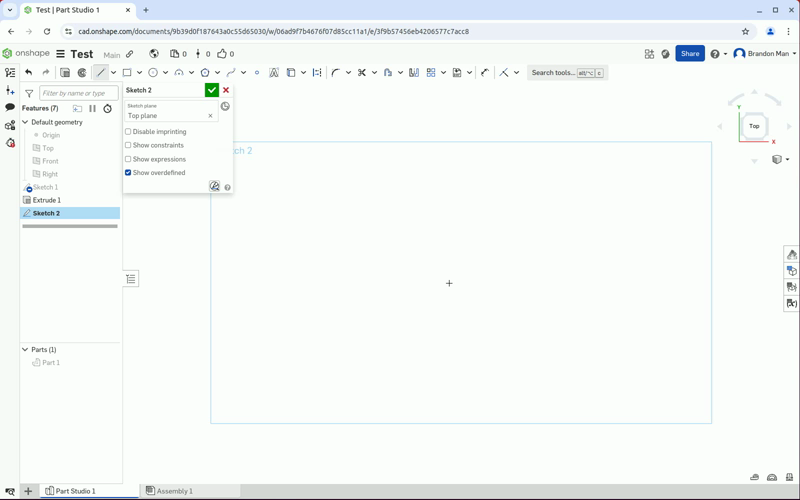
click(449, 282)
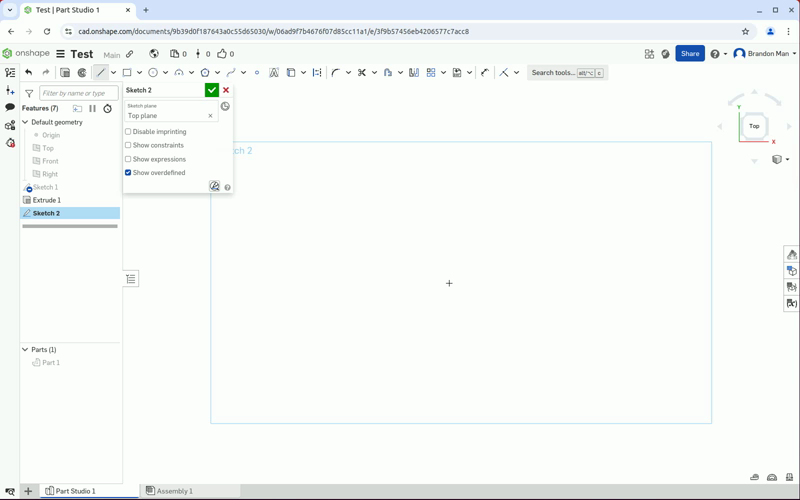
key_up(shift)
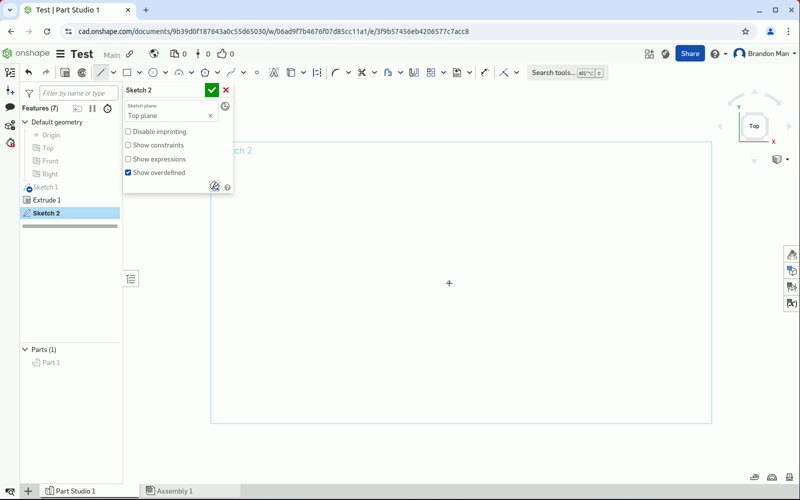
key_down(shift)
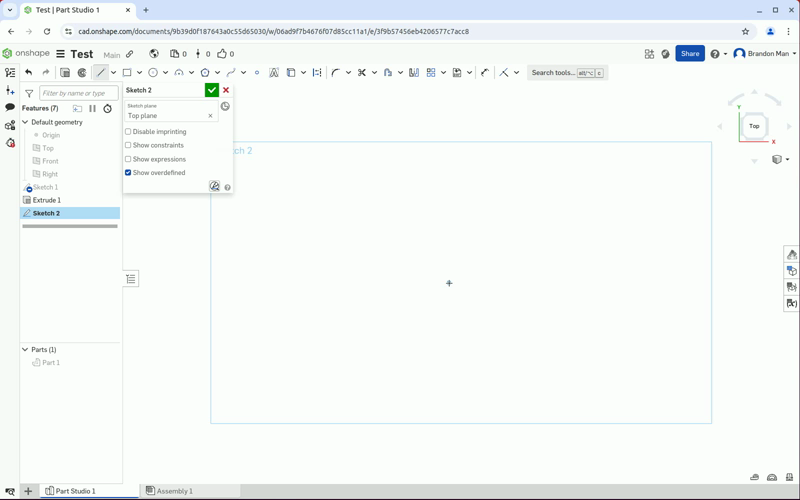
mouse_move(479, 282)
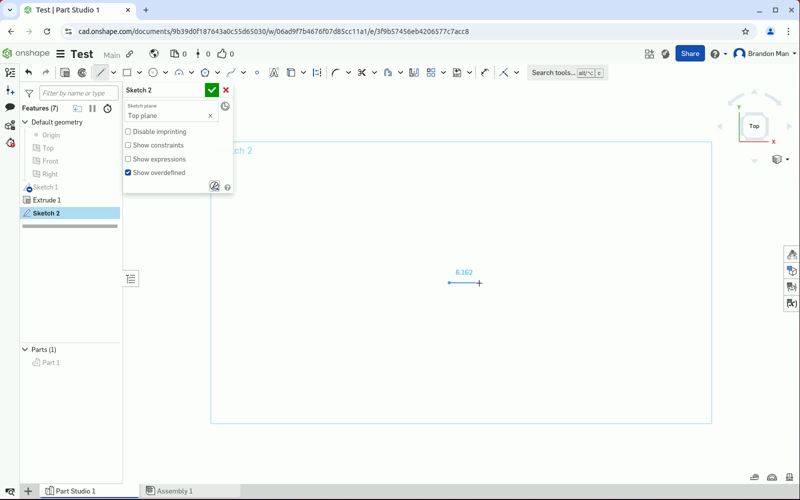
mouse_move(487, 282)
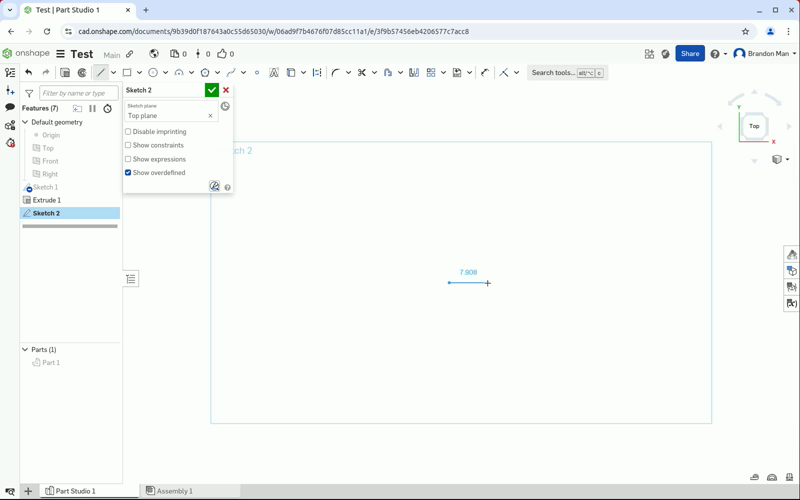
click(487, 282)
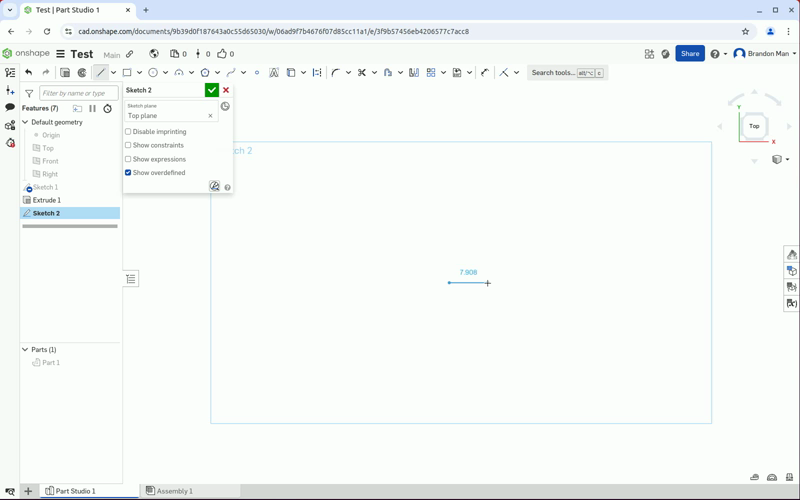
key_up(shift)
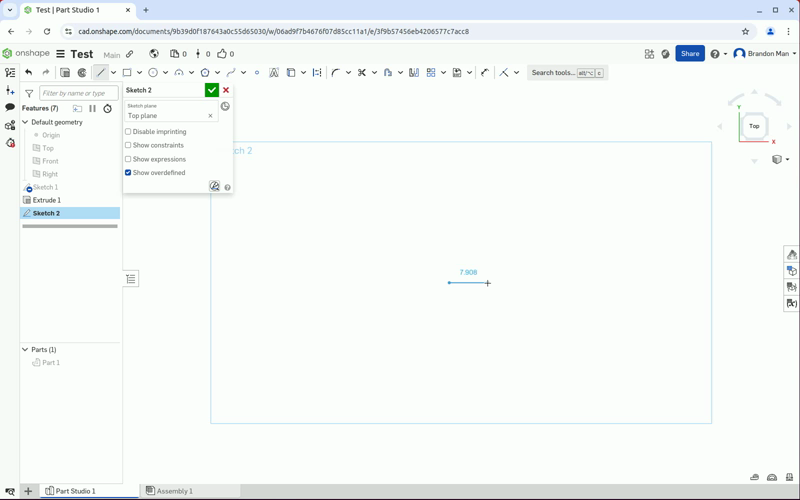
key_down(shift)
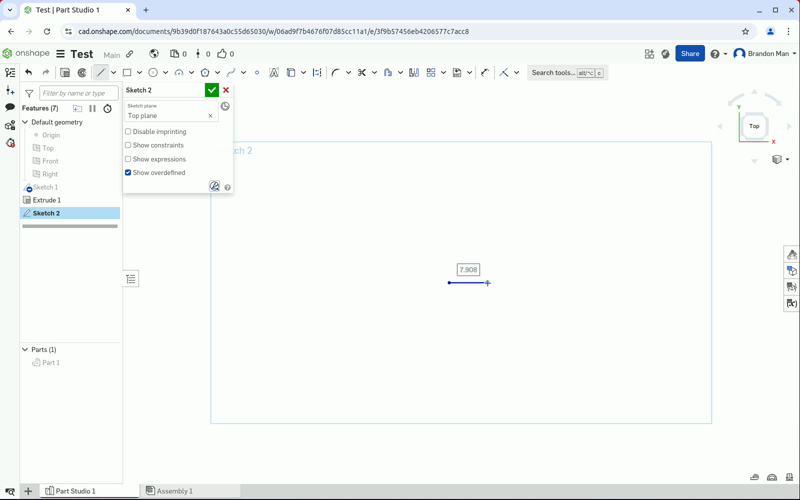
mouse_move(517, 282)
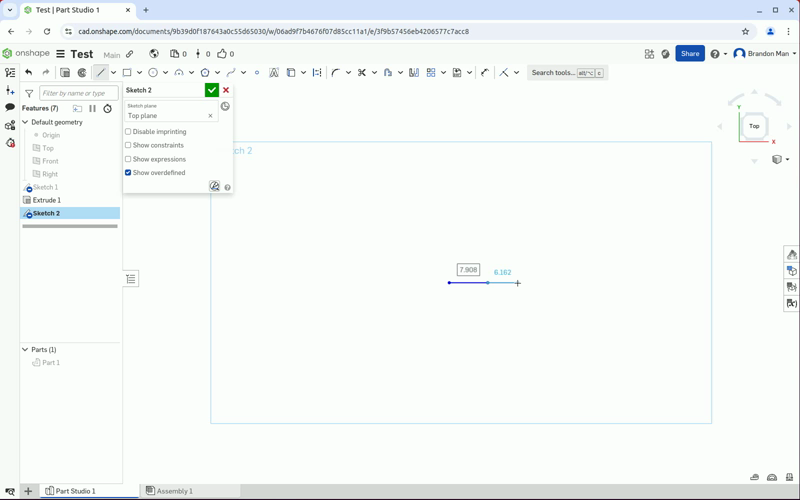
mouse_move(487, 263)
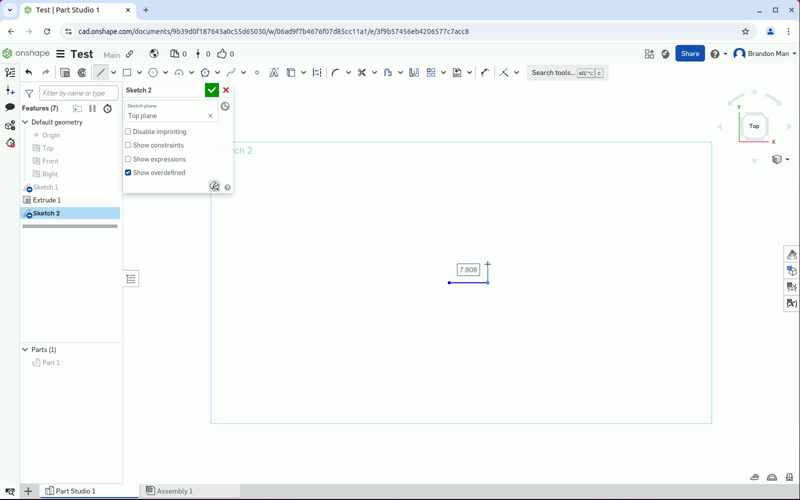
click(487, 263)
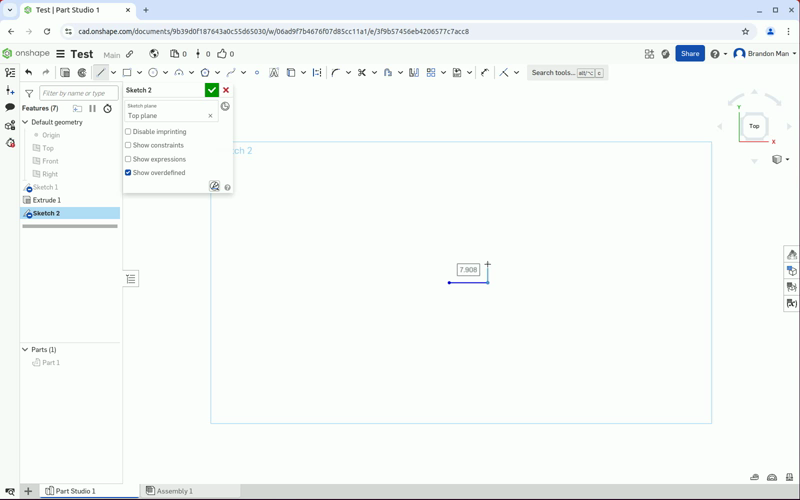
key_up(shift)
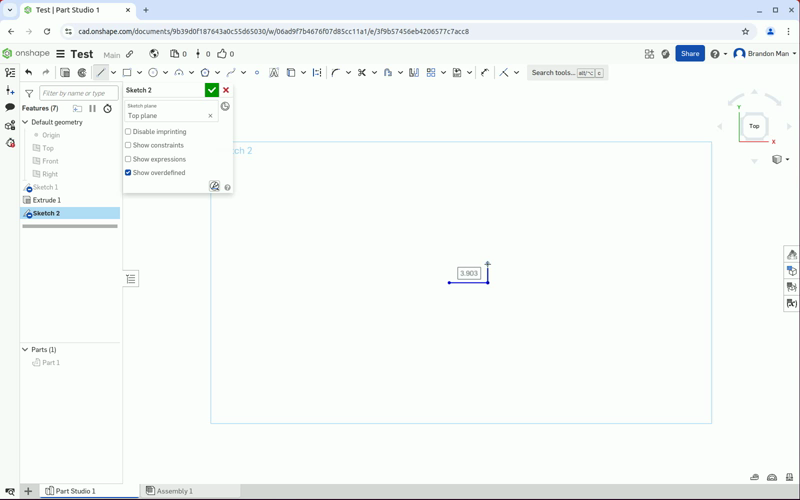
key_down(shift)
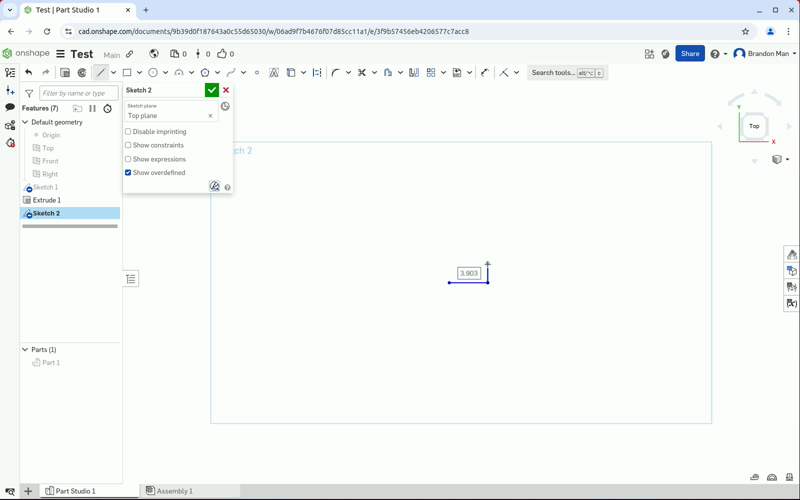
mouse_move(517, 263)
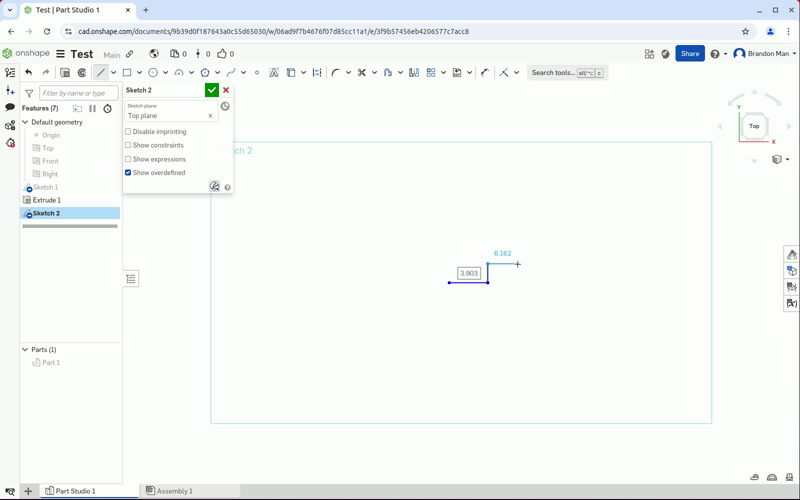
mouse_move(449, 263)
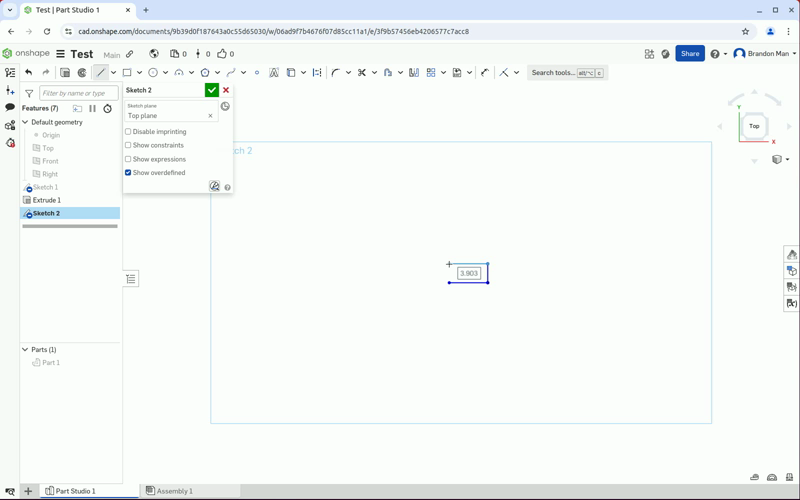
click(449, 263)
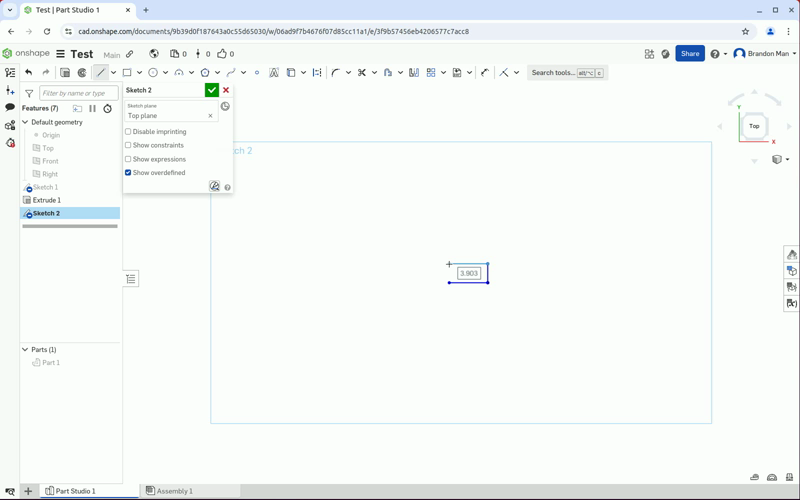
key_up(shift)
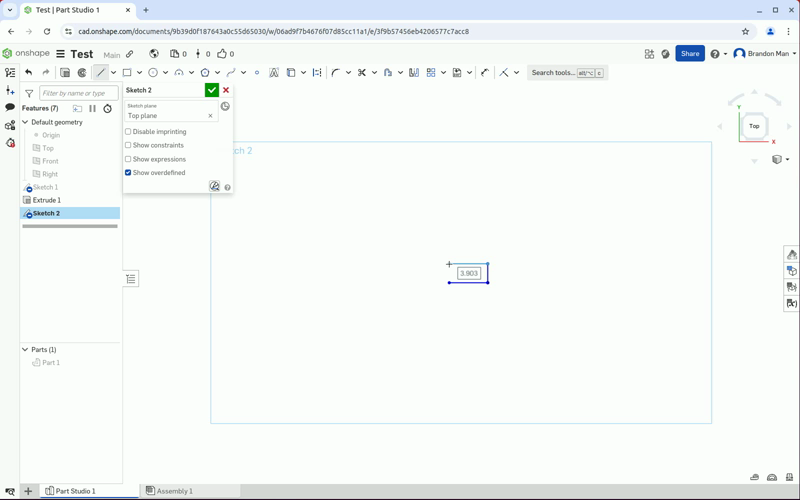
mouse_move(479, 263)
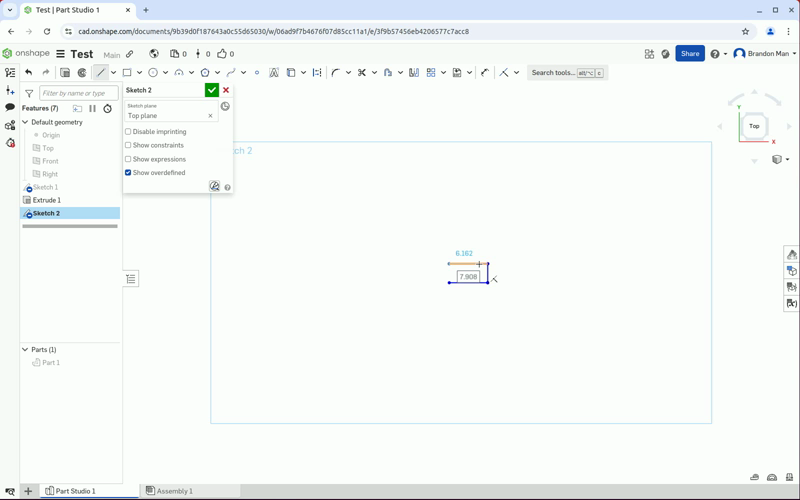
key_down(shift)
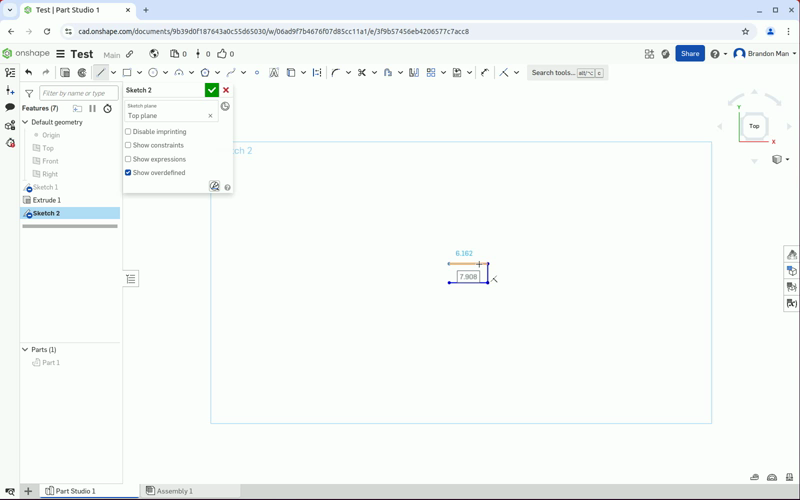
mouse_move(449, 282)
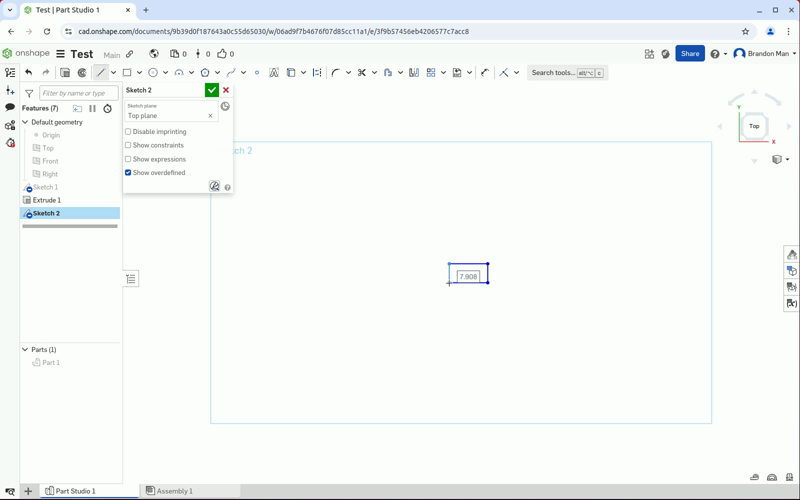
key_up(shift)
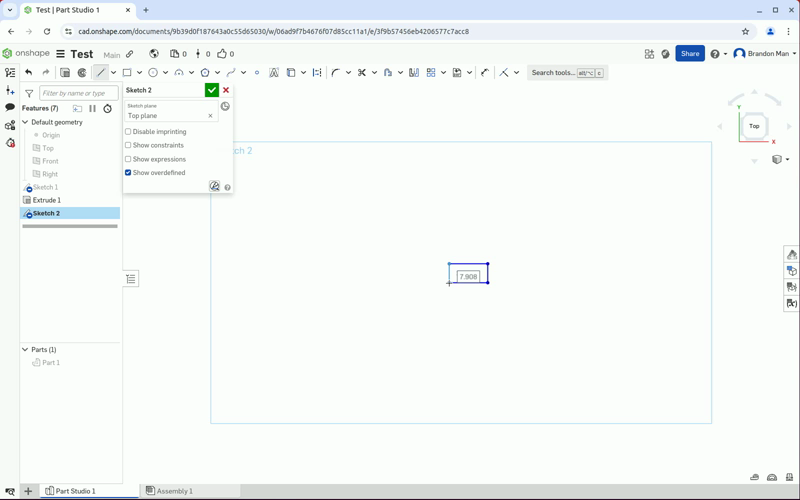
click(449, 282)
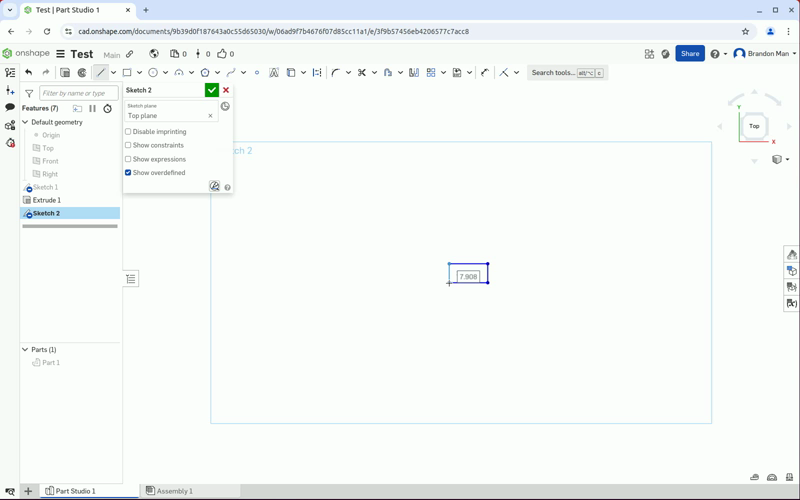
key(esc)
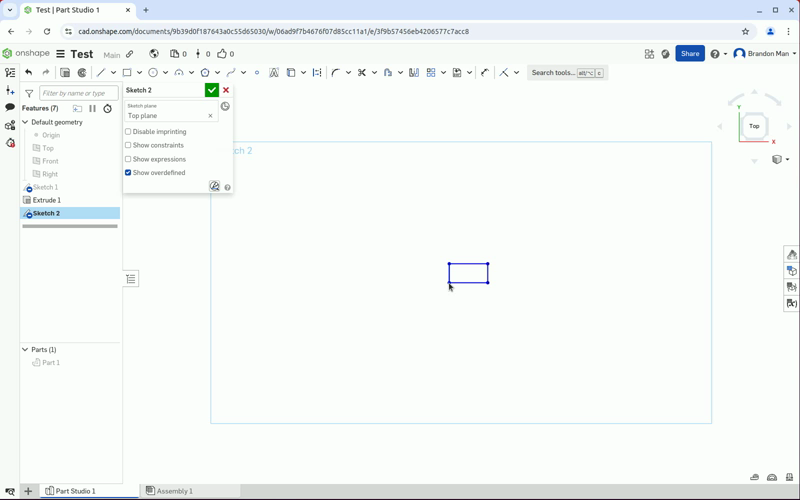
mouse_move(476, 279)
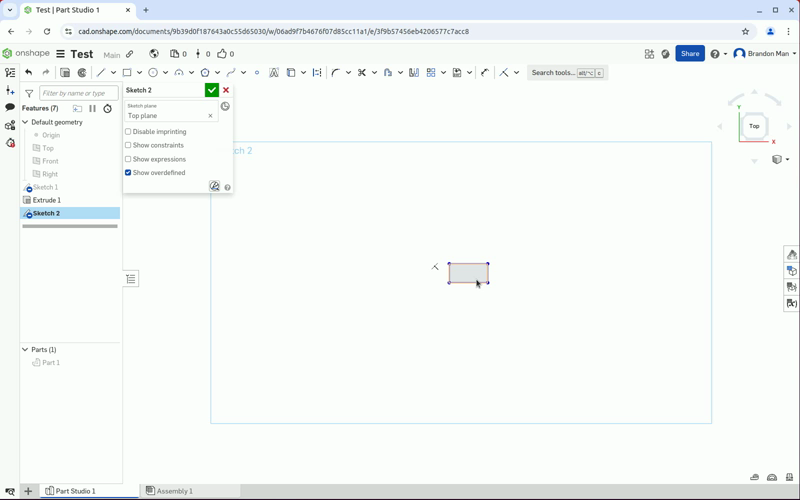
scroll(6)
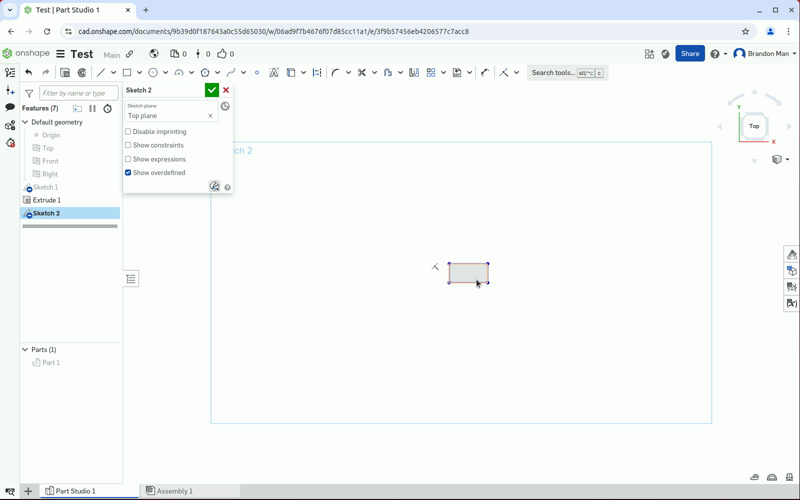
scroll(6)
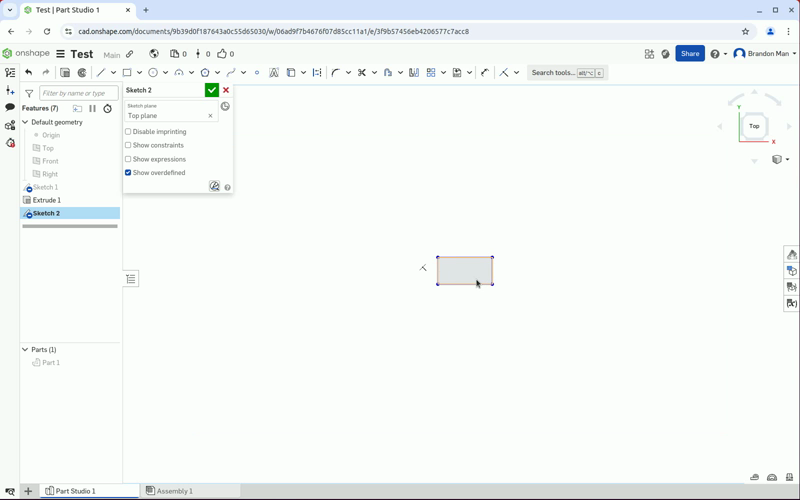
scroll(6)
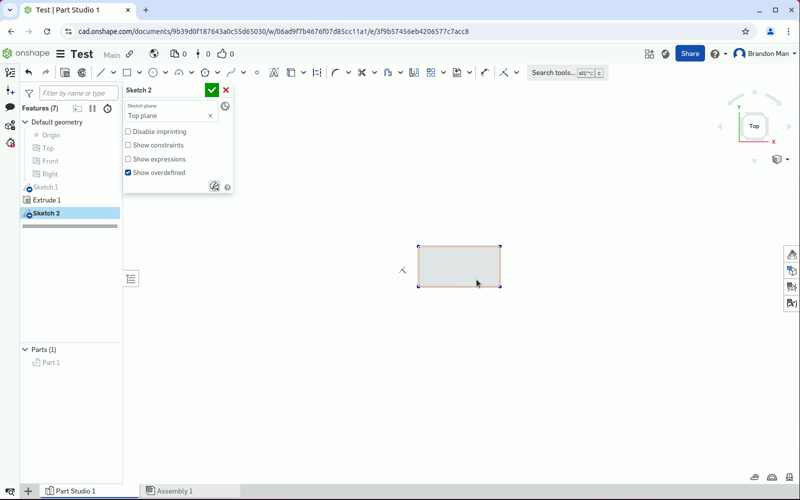
scroll(6)
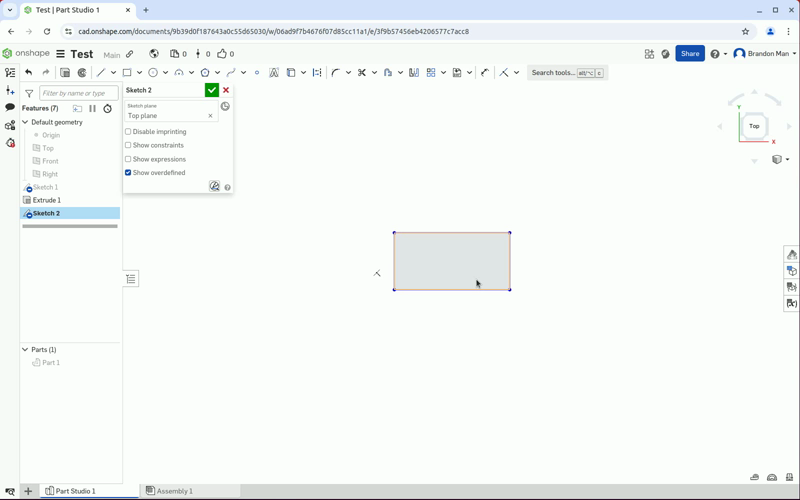
scroll(6)
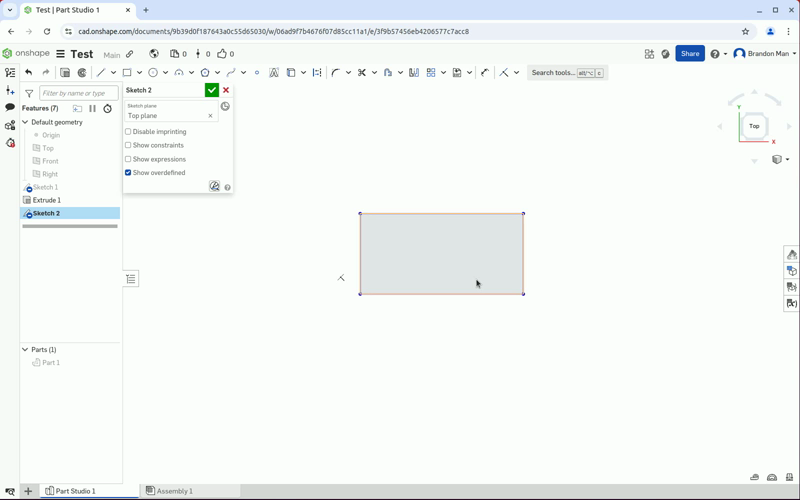
scroll(6)
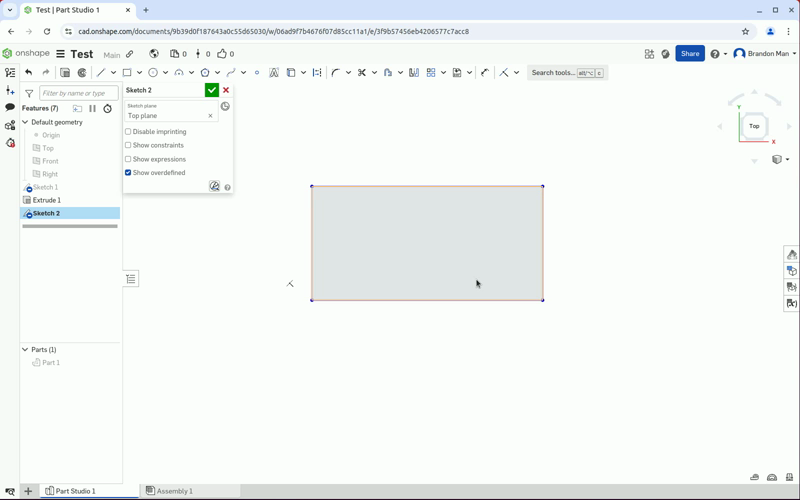
scroll(6)
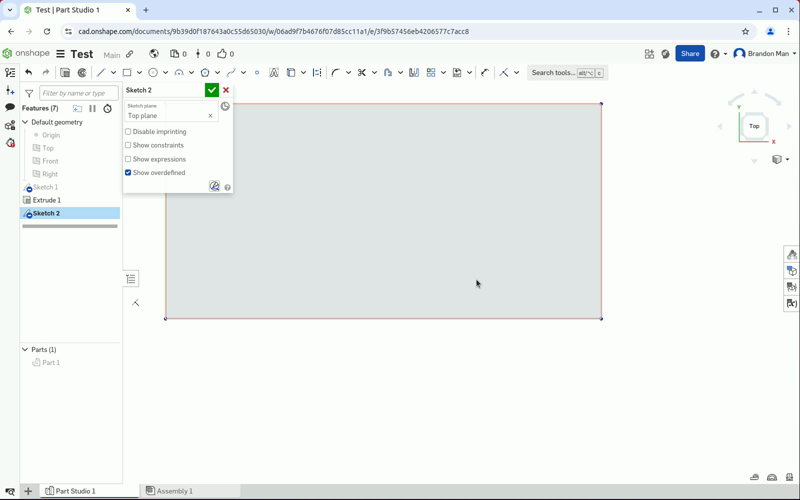
click(476, 279)
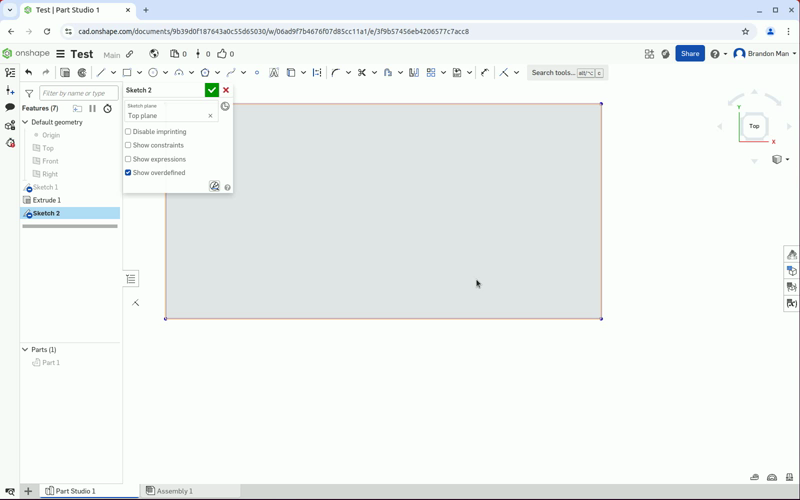
scroll(-6)
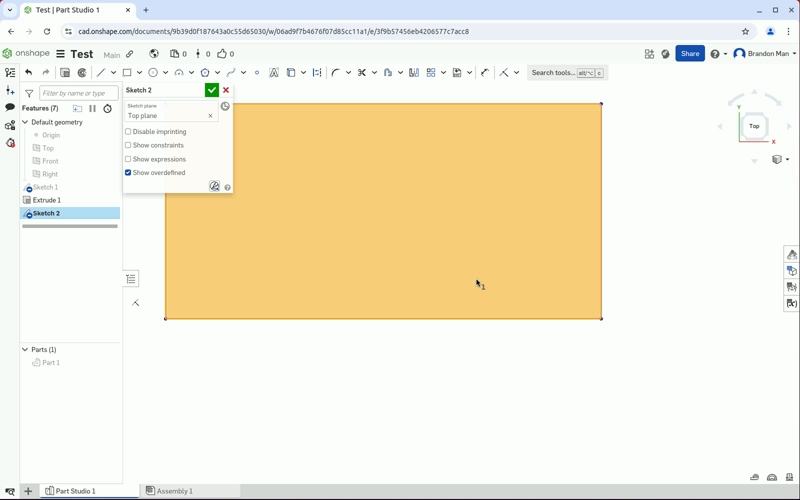
scroll(-6)
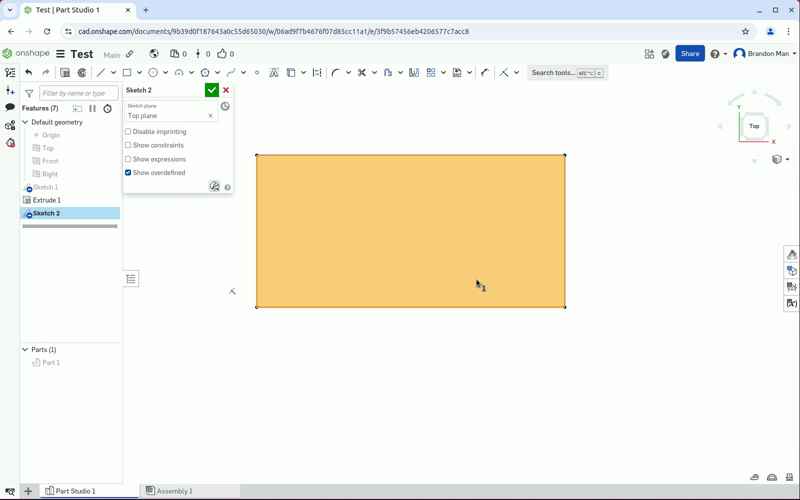
scroll(-6)
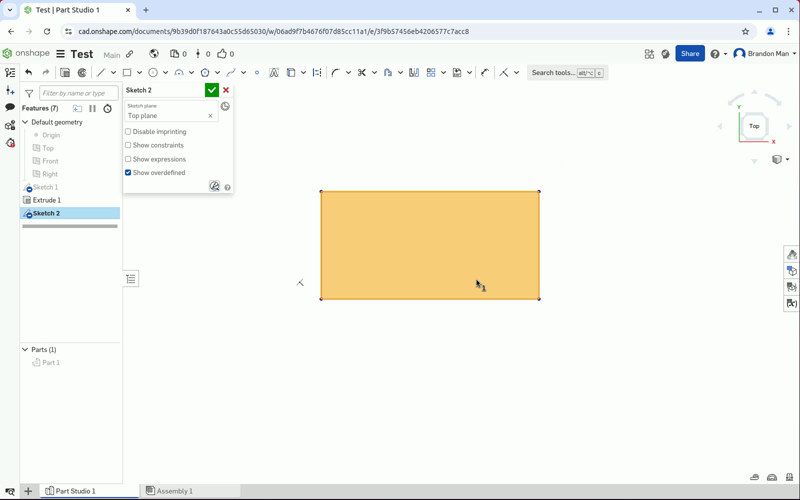
scroll(-6)
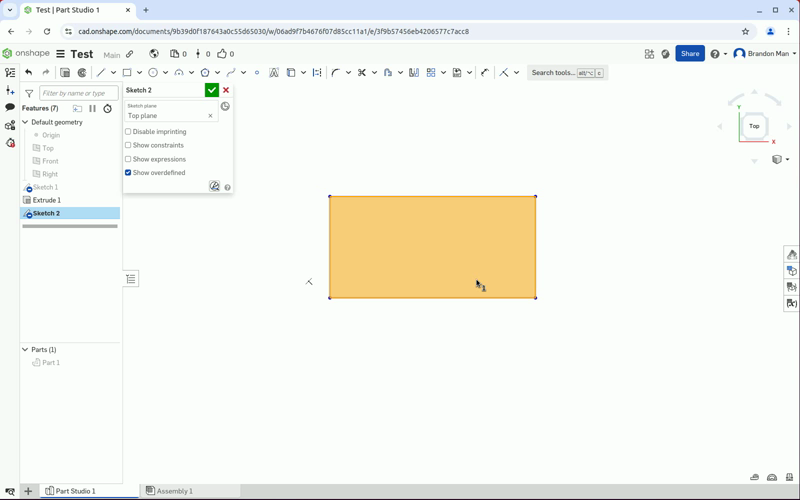
scroll(-6)
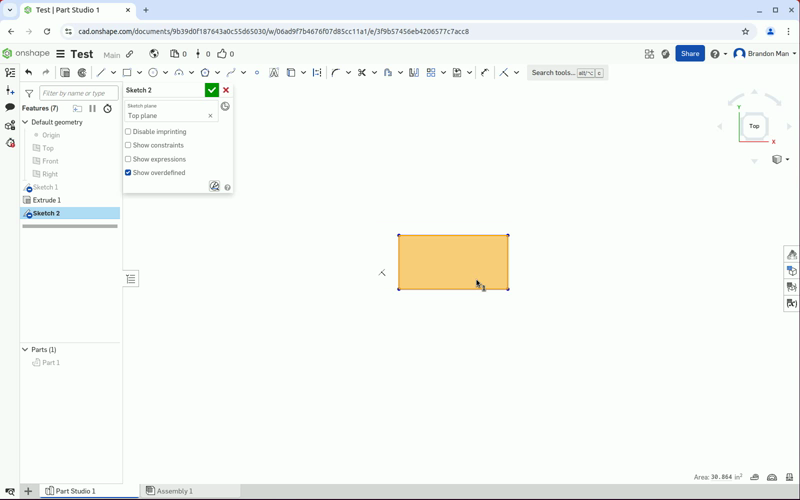
scroll(-6)
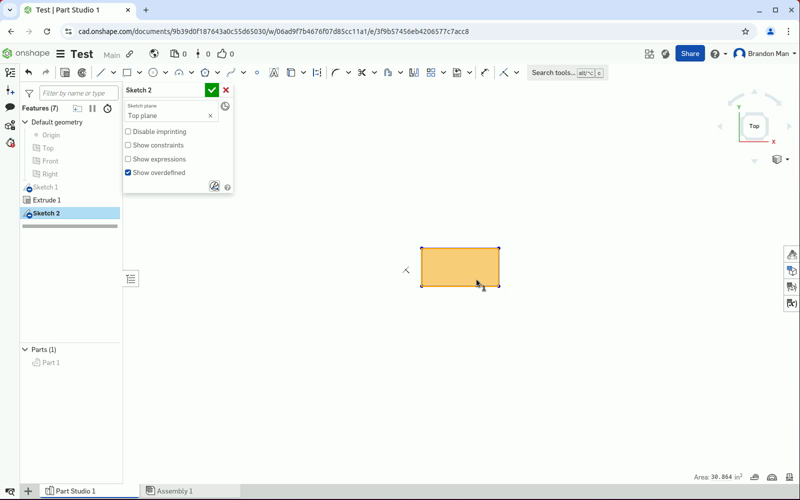
scroll(-6)
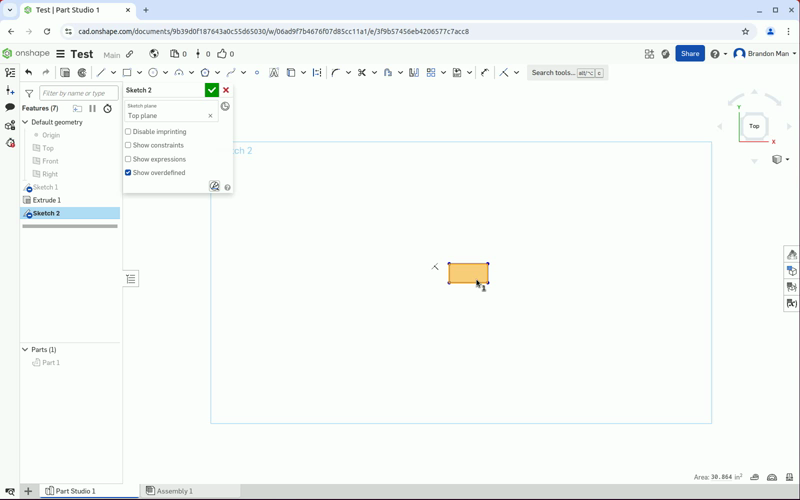
mouse_move(73, 352)
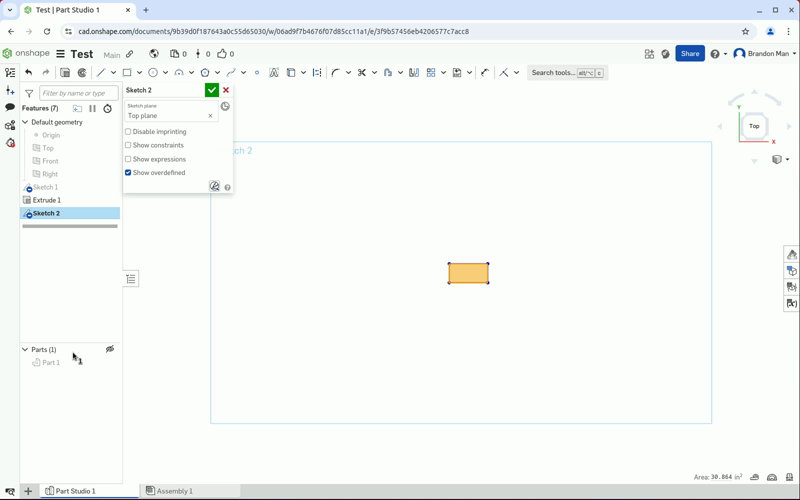
key(shift+y)
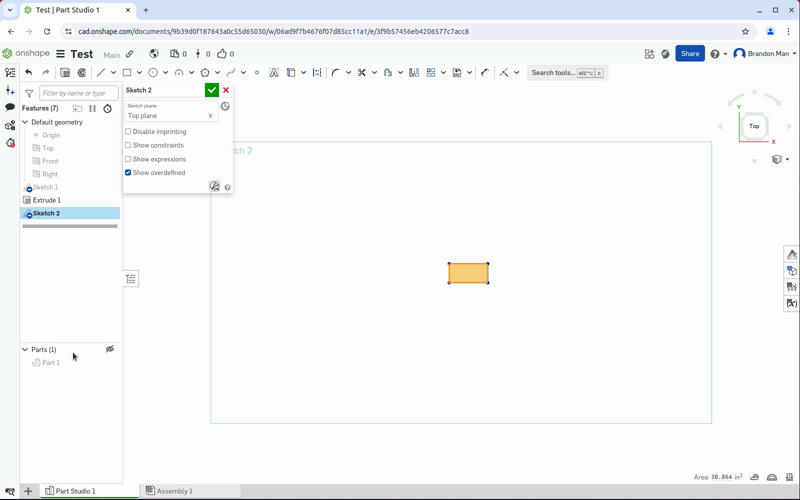
key(shift+e)
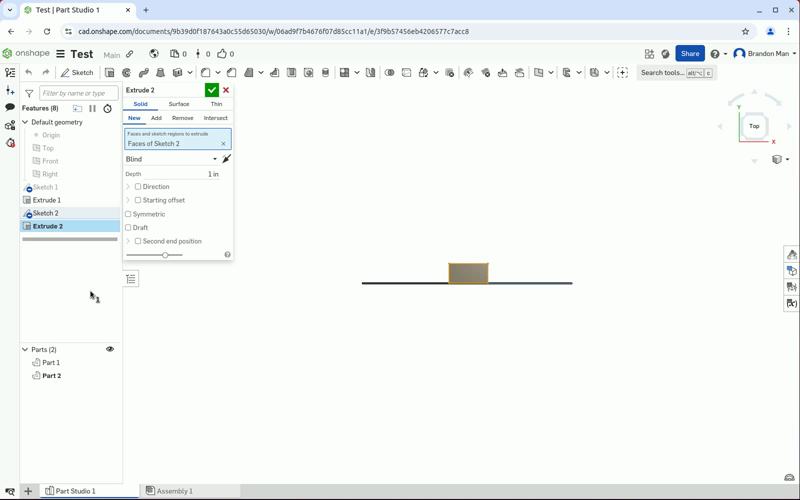
mouse_move(143, 106)
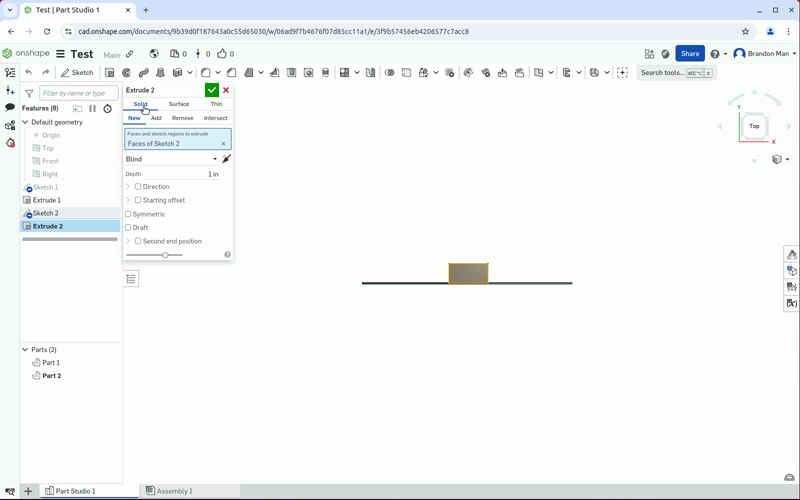
click(143, 106)
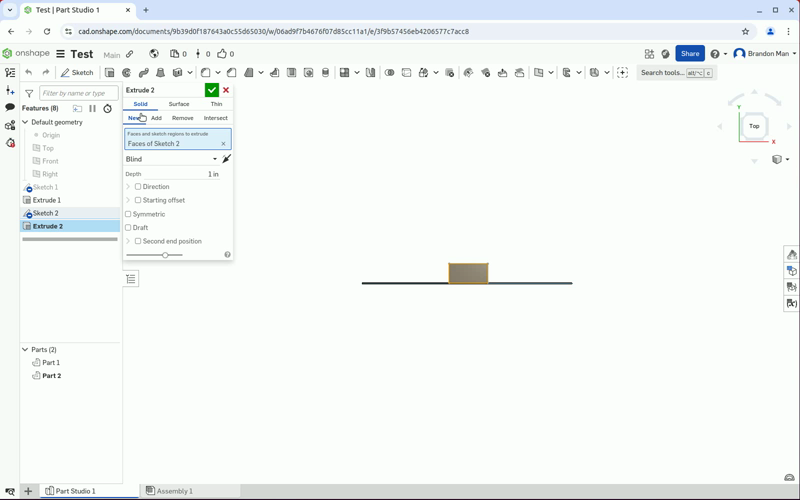
mouse_move(137, 120)
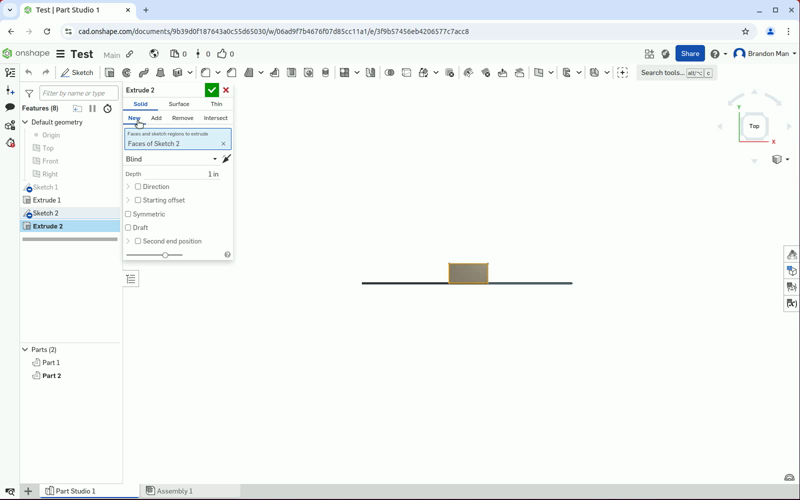
click(137, 120)
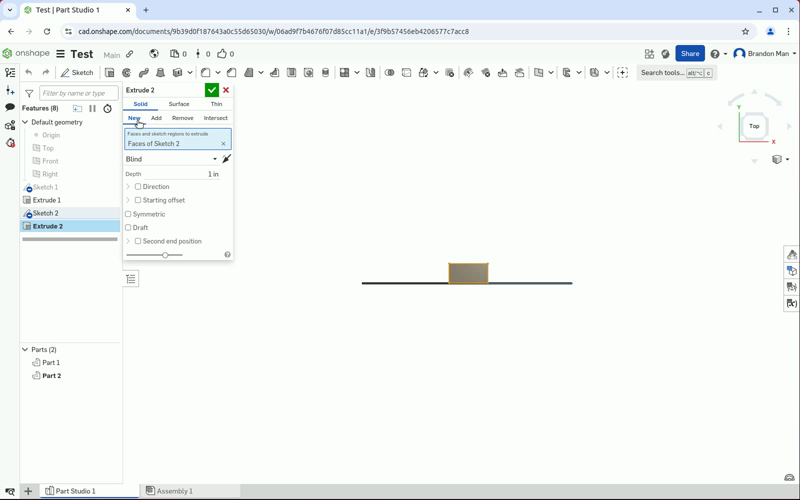
key(tab, 4)
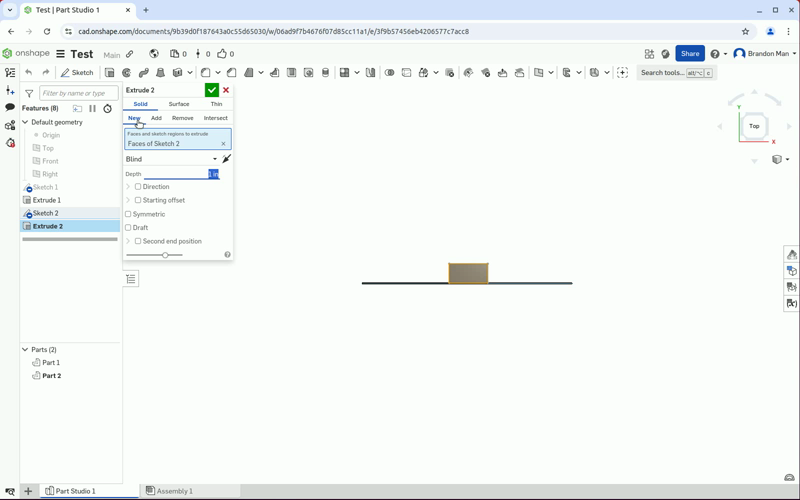
text(0.241)
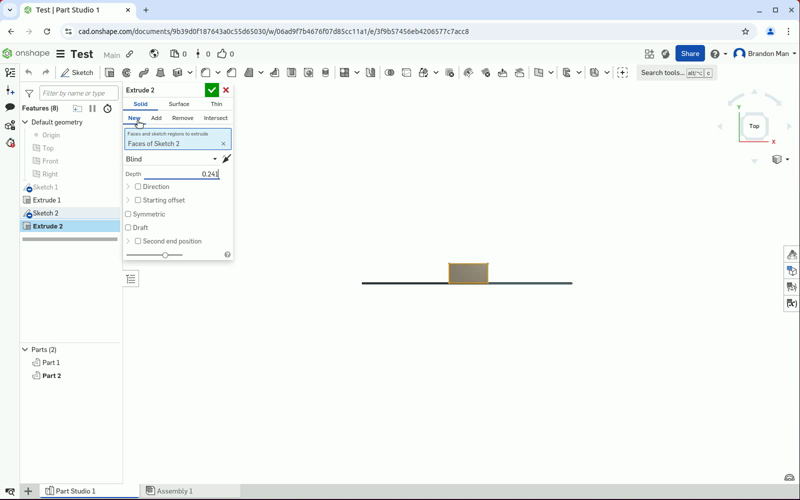
key(enter)
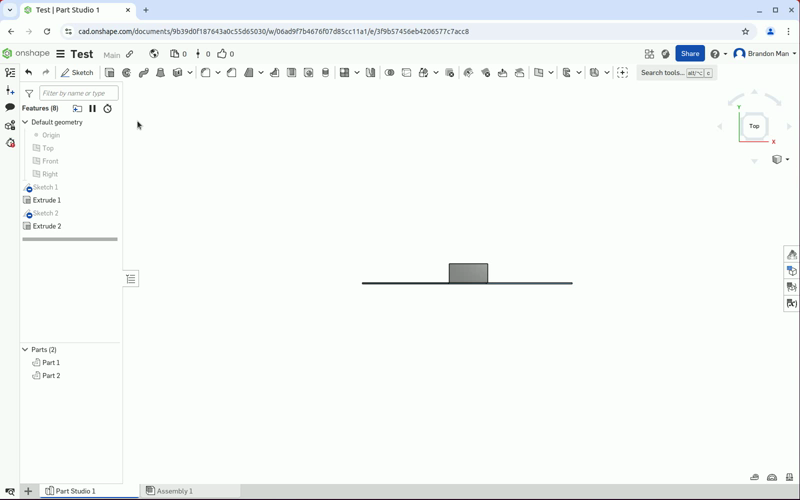
key(shift+h)
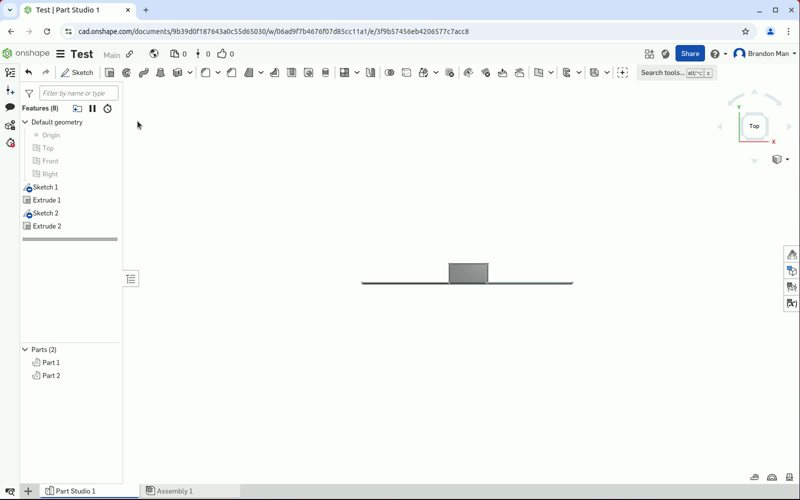
key(shift+h)
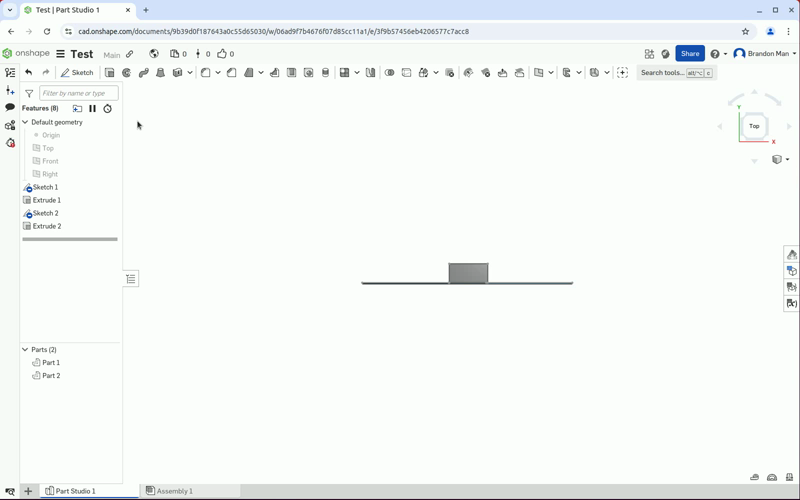
key(shift+7)
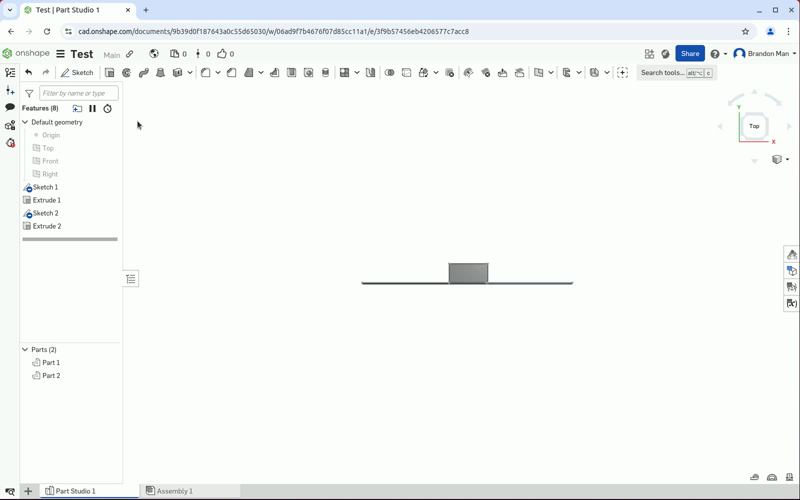
key(up, 3)
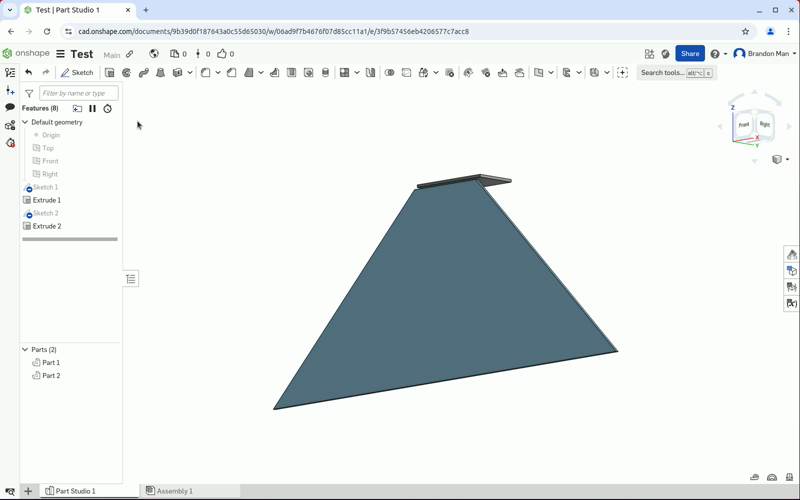
key(left, 3)
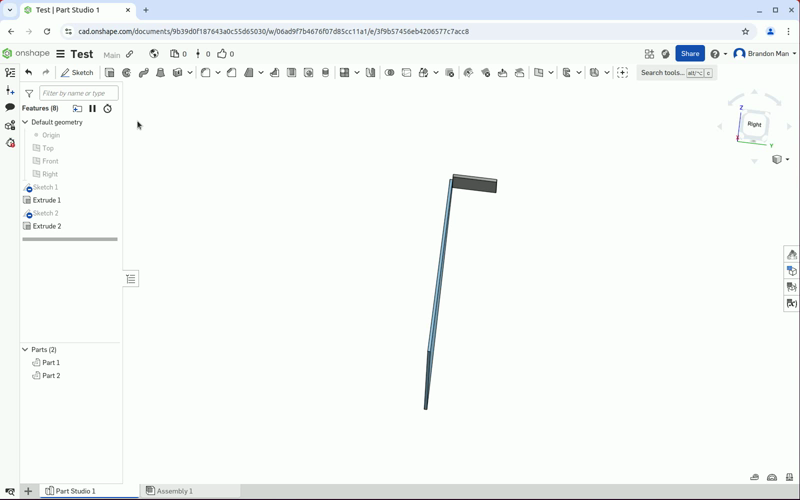
key(right, 3)
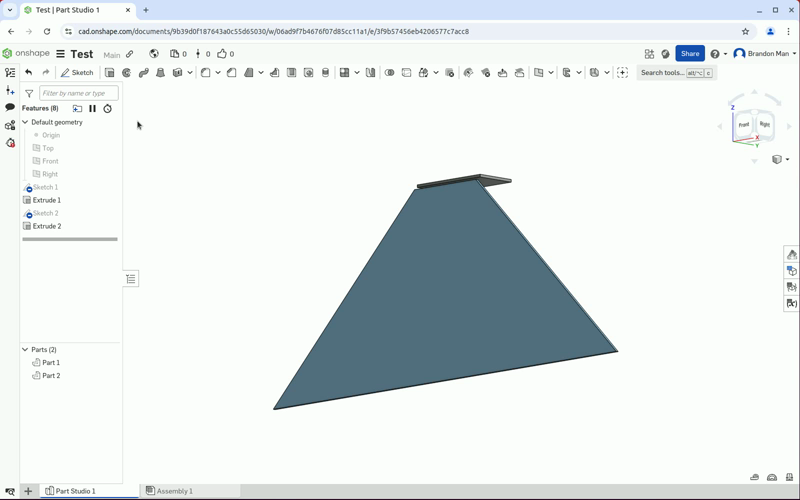
key(down, 3)
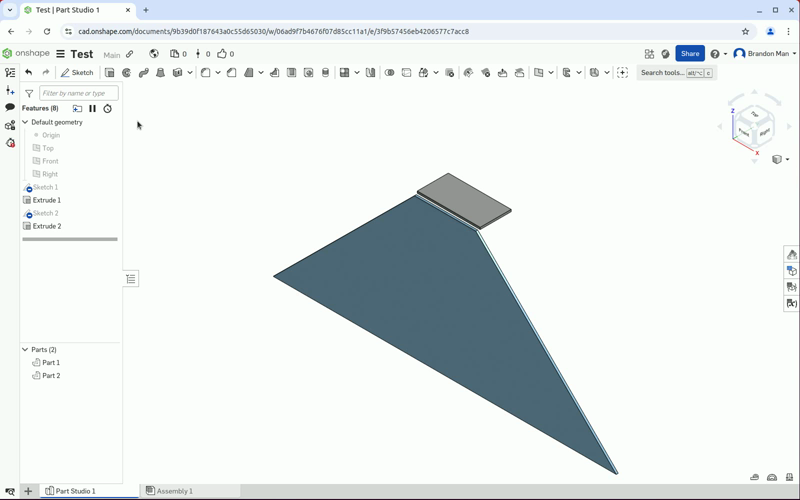
mouse_move(73, 189)
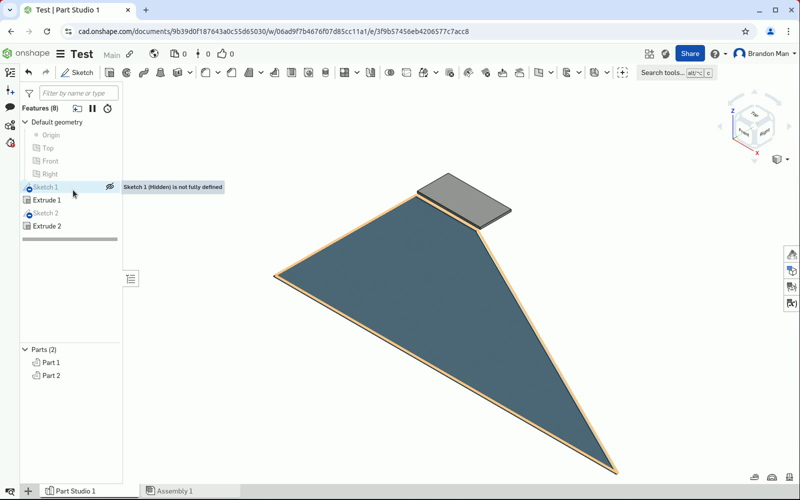
click(73, 189)